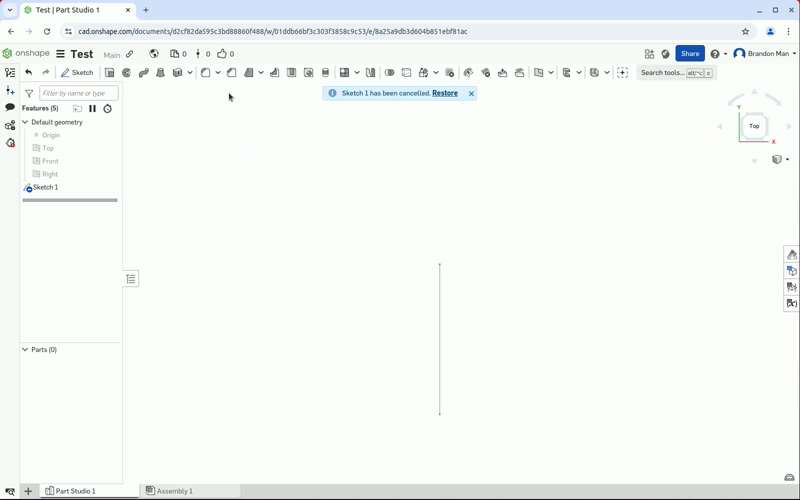
key(shift+h)
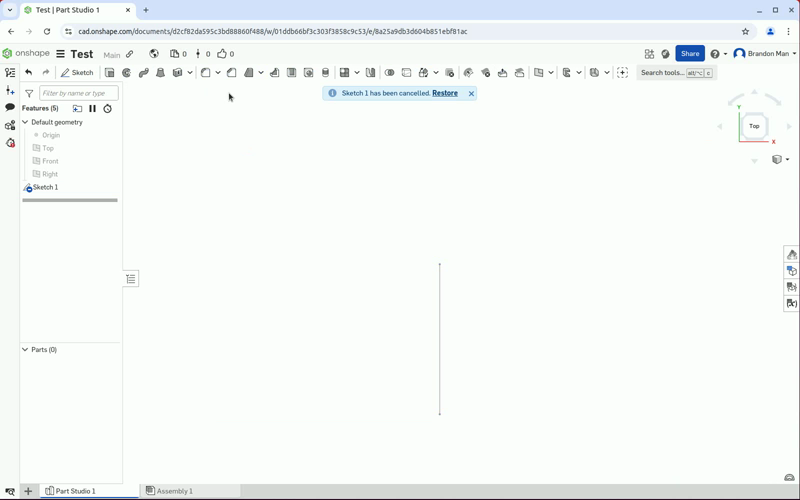
key(shift+s)
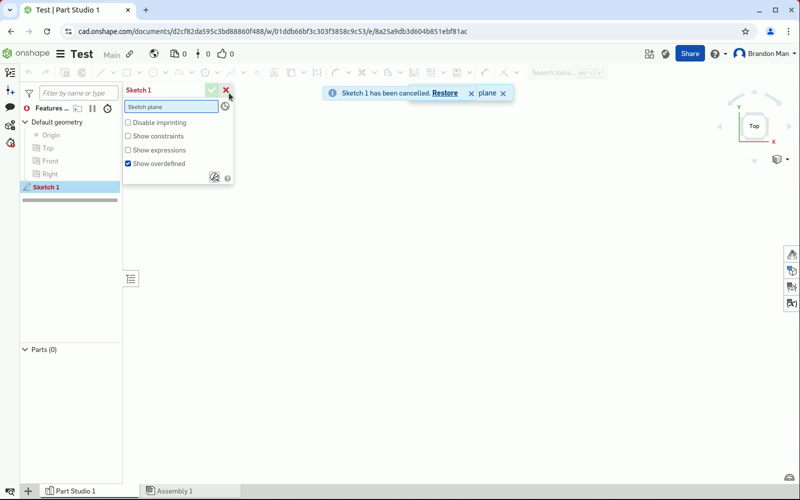
mouse_move(73, 150)
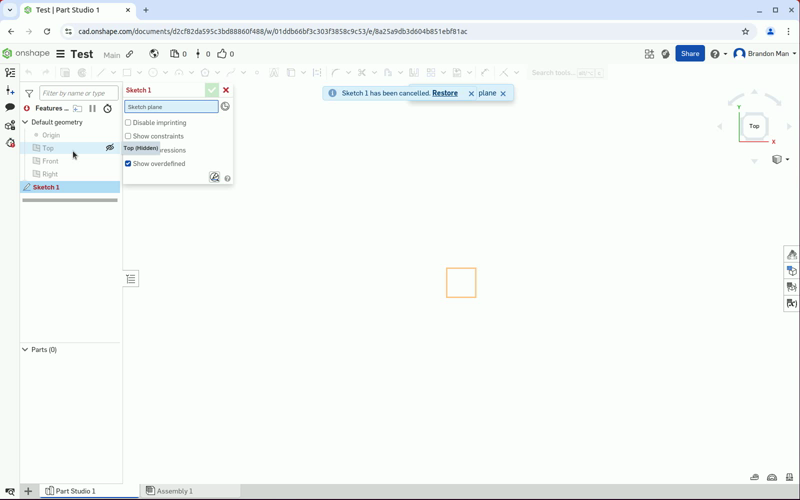
click(73, 150)
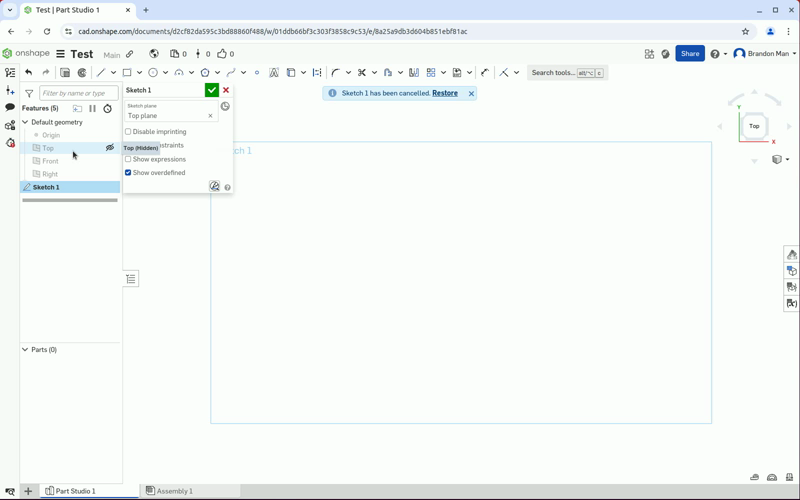
mouse_move(73, 352)
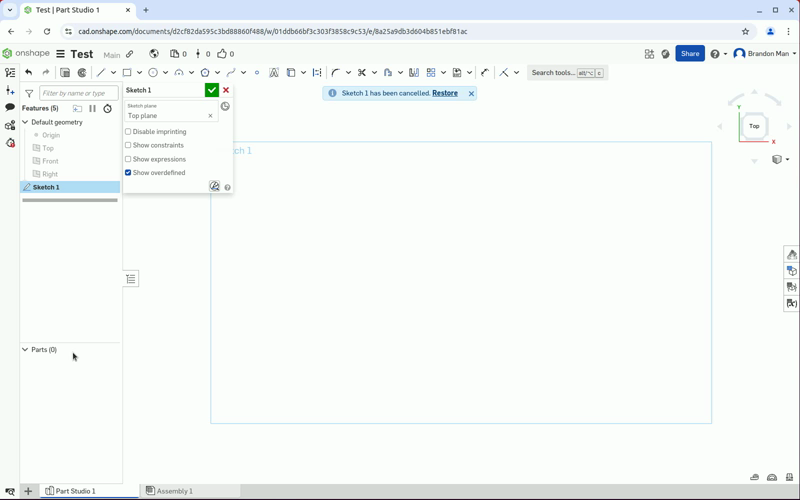
key(y)
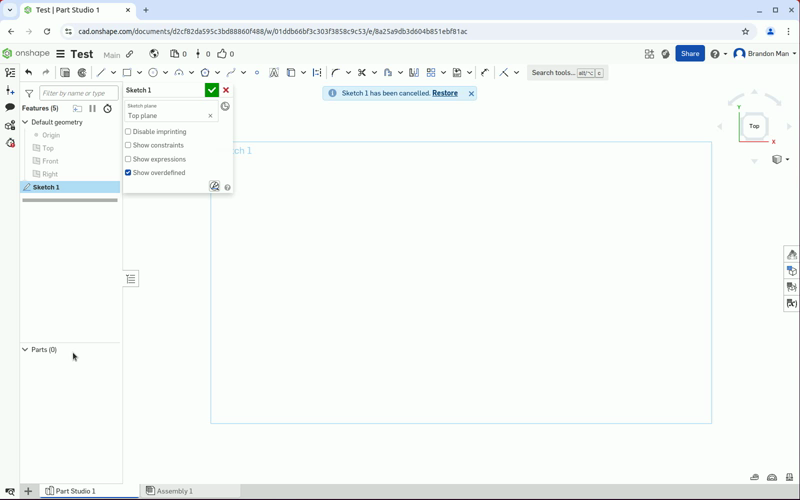
key(l)
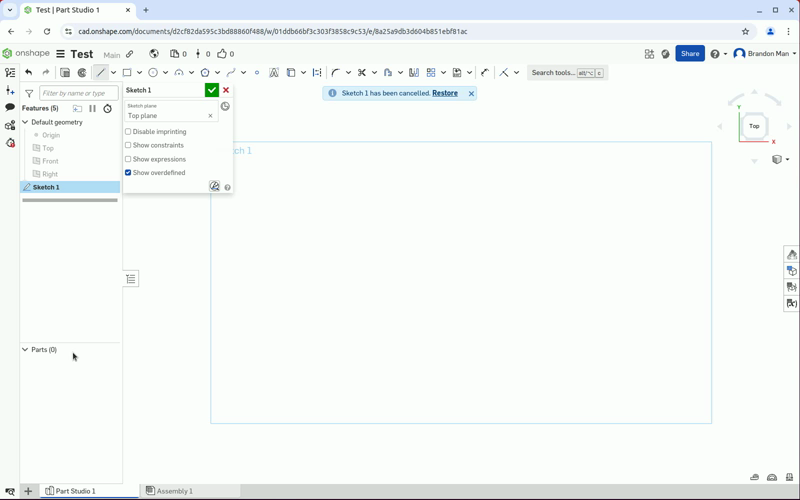
key_down(shift)
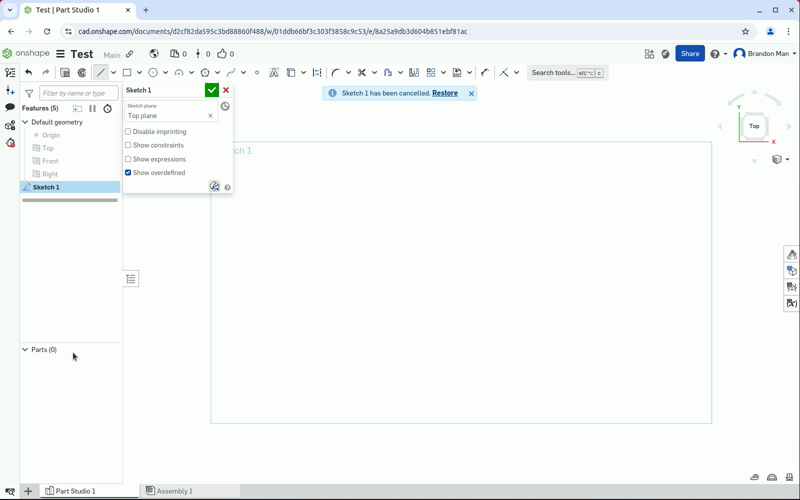
mouse_move(348, 395)
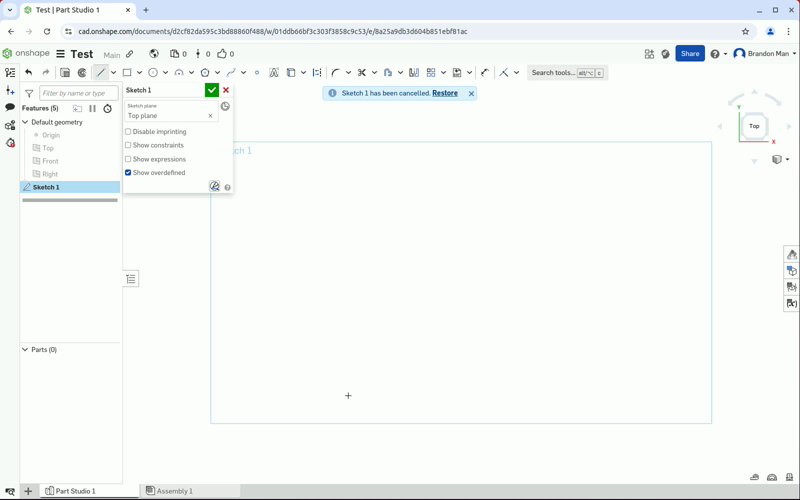
click(348, 395)
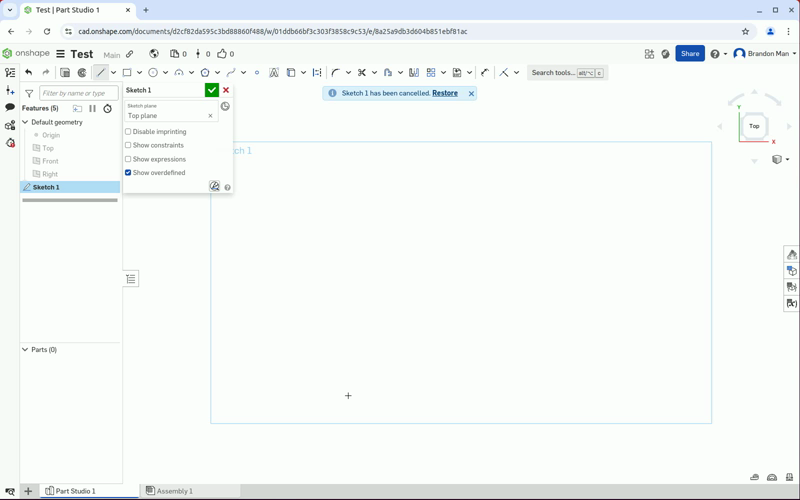
key_up(shift)
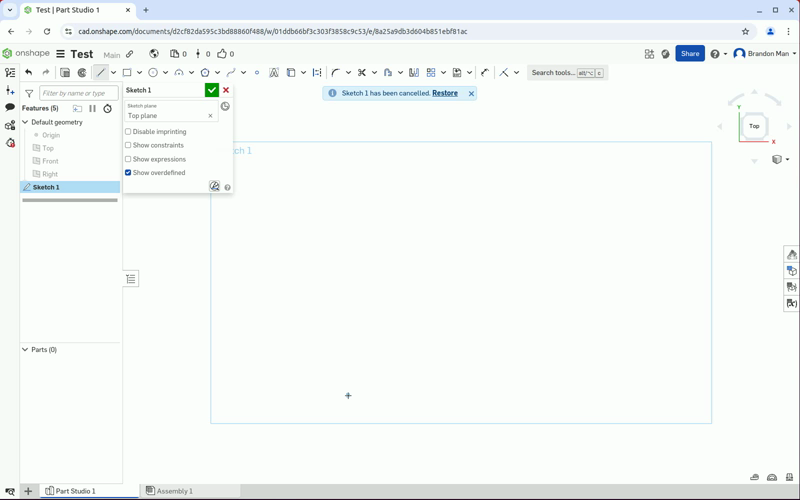
key_down(shift)
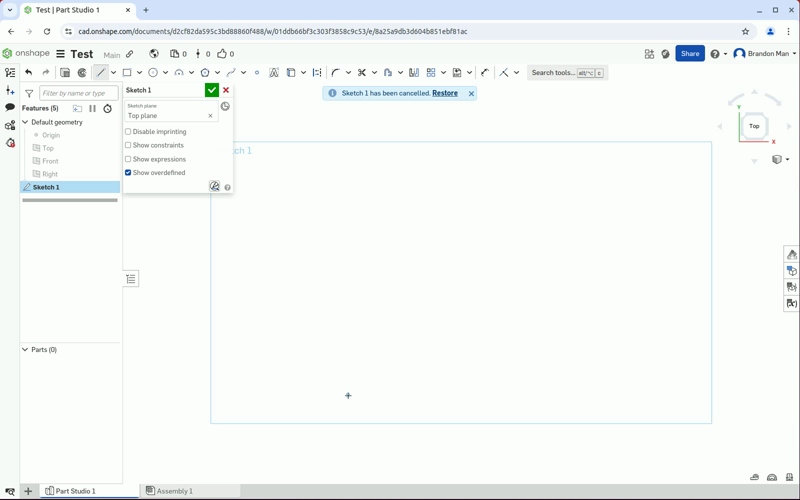
mouse_move(572, 395)
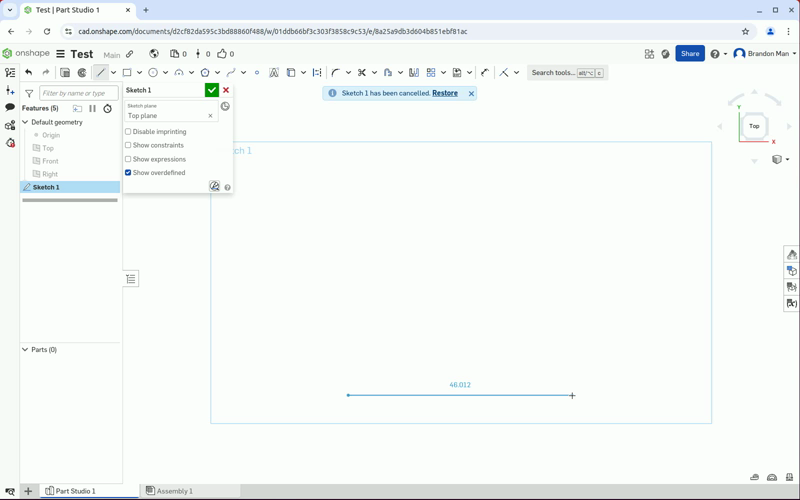
click(572, 395)
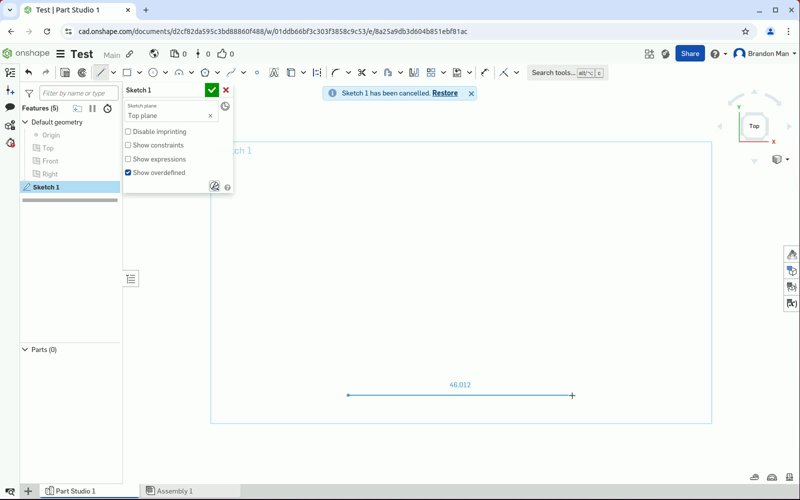
key_up(shift)
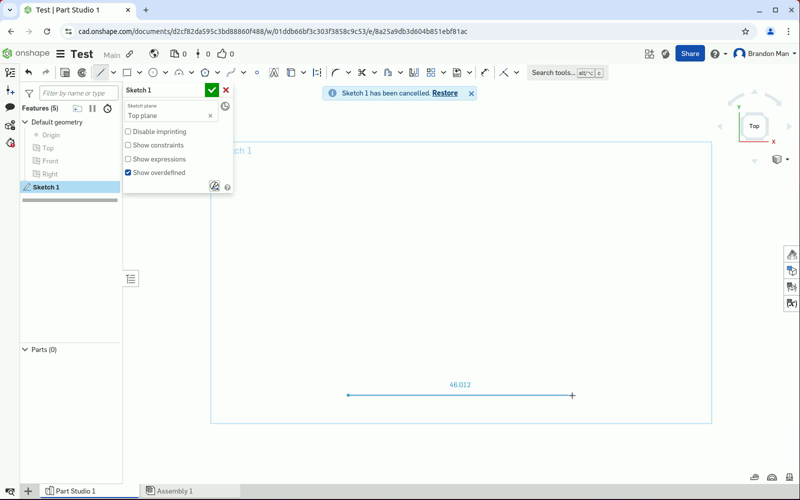
key_down(shift)
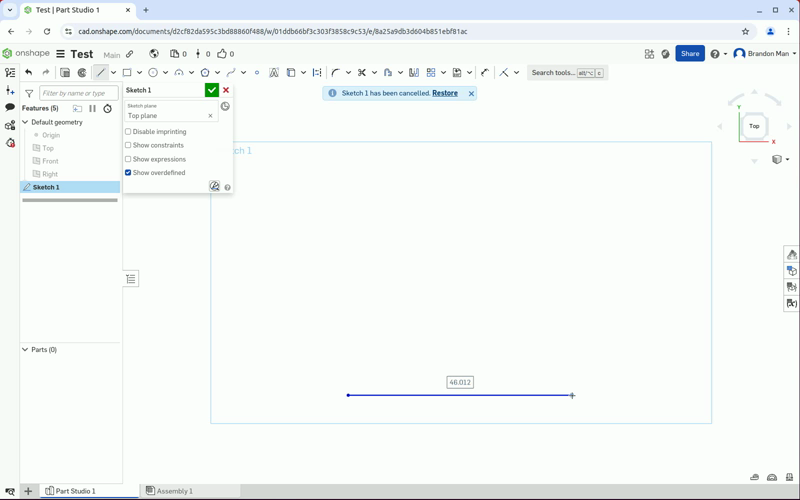
mouse_move(572, 171)
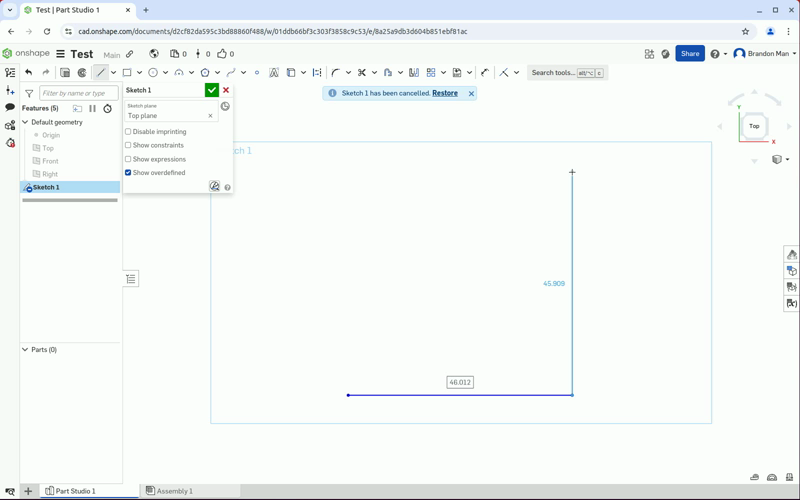
click(572, 171)
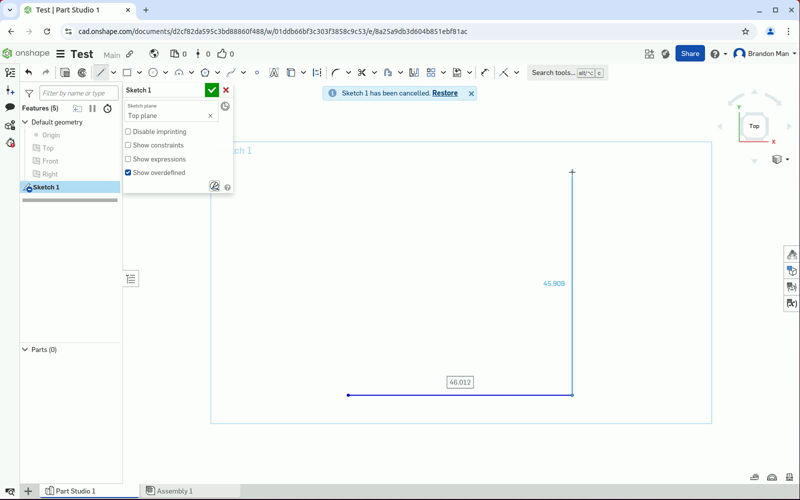
key_up(shift)
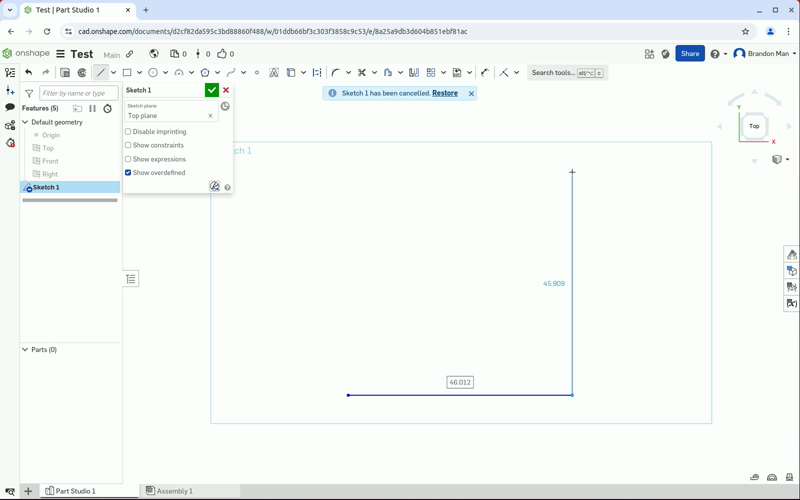
key_down(shift)
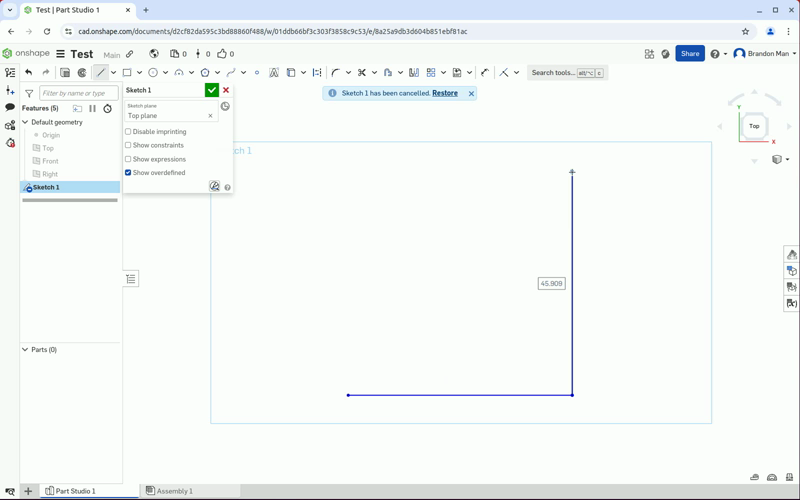
mouse_move(348, 171)
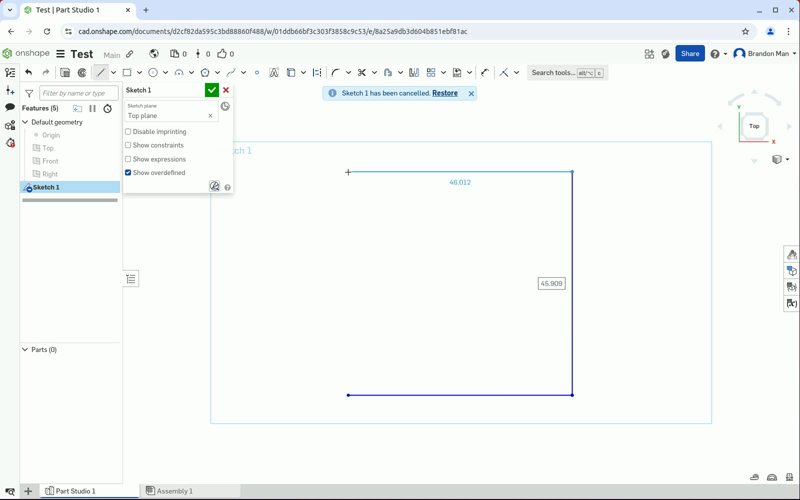
click(348, 171)
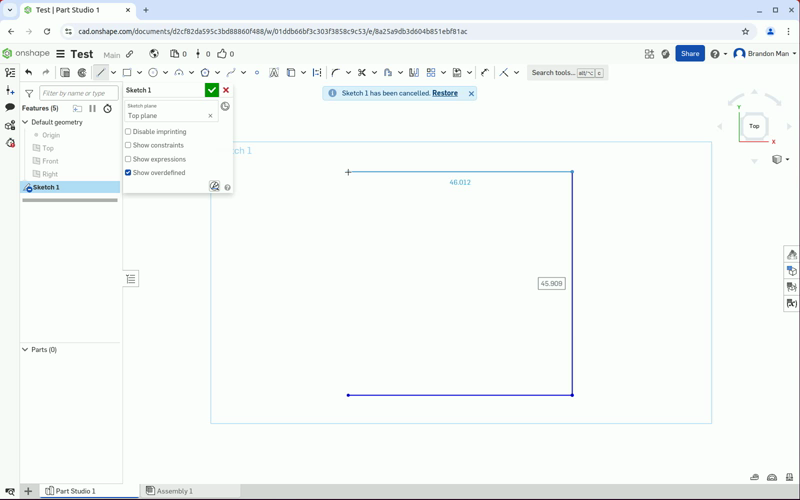
key_up(shift)
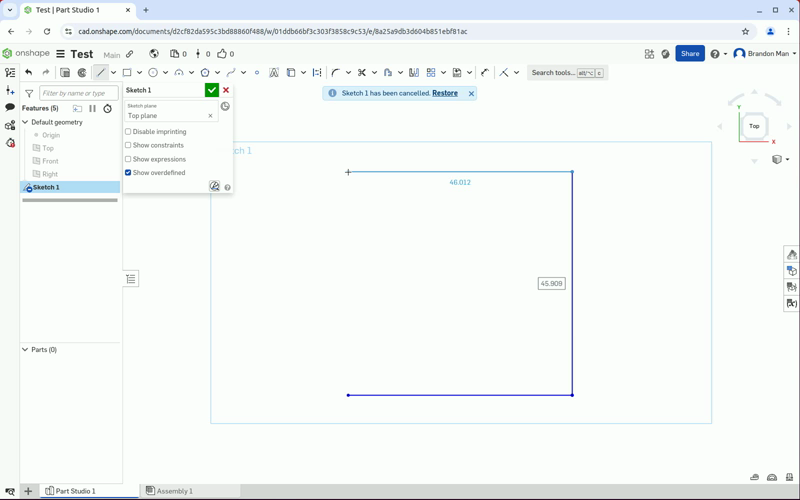
key_down(shift)
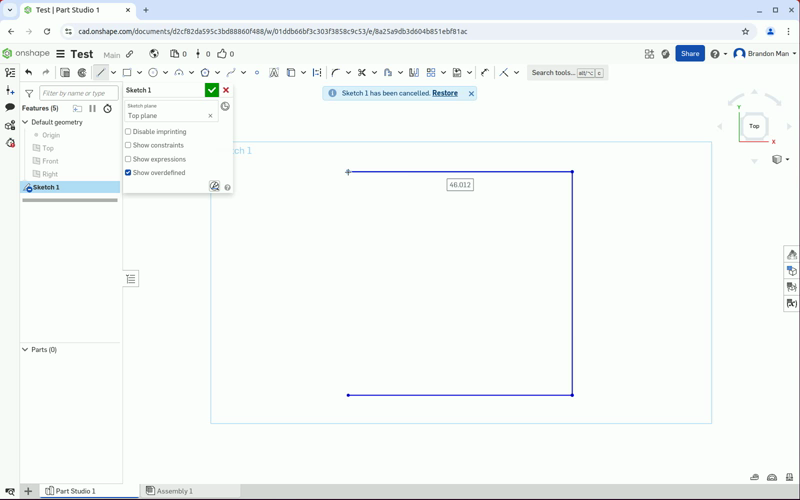
mouse_move(348, 395)
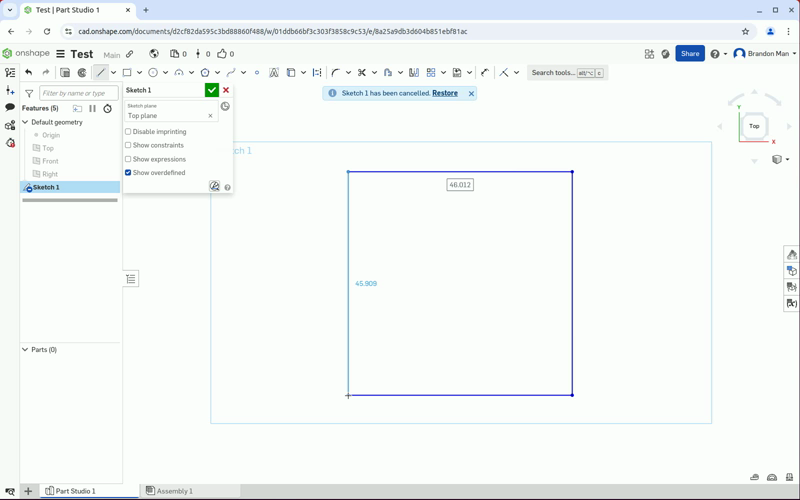
key_up(shift)
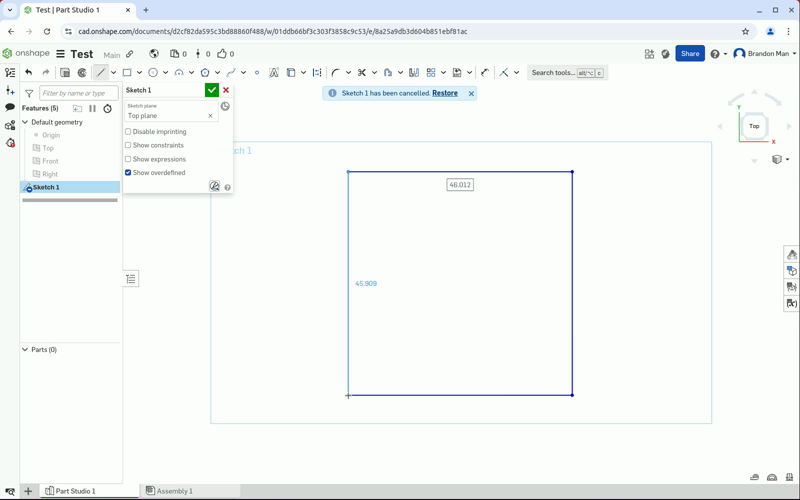
click(348, 395)
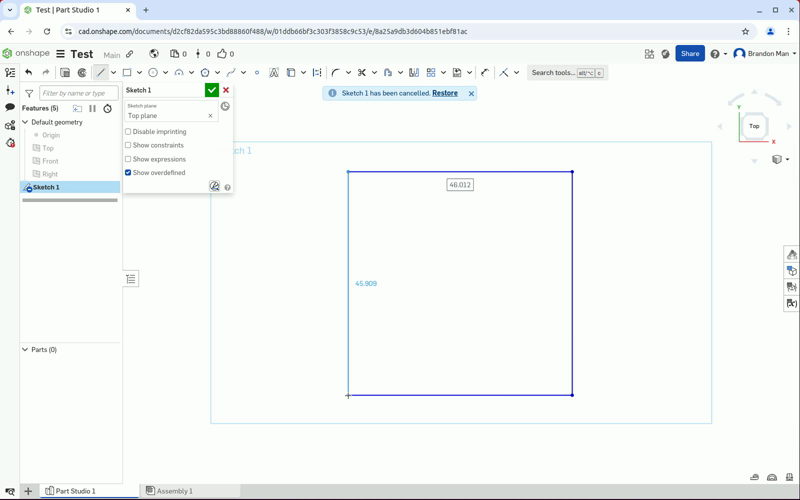
key(esc)
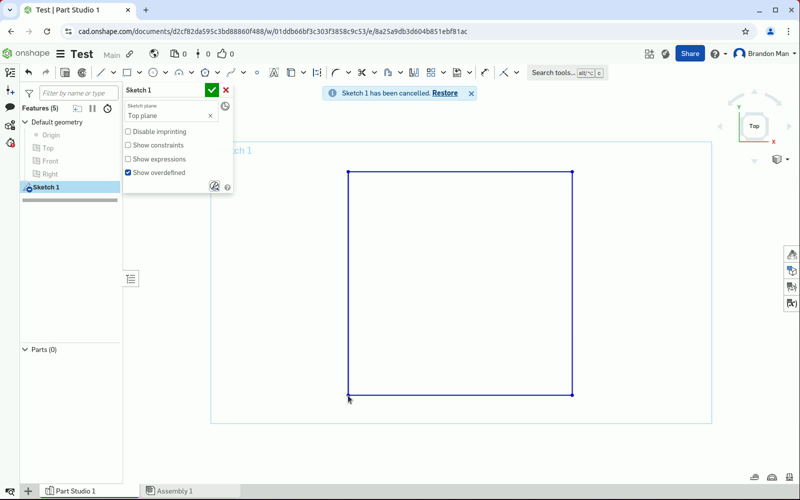
mouse_move(450, 344)
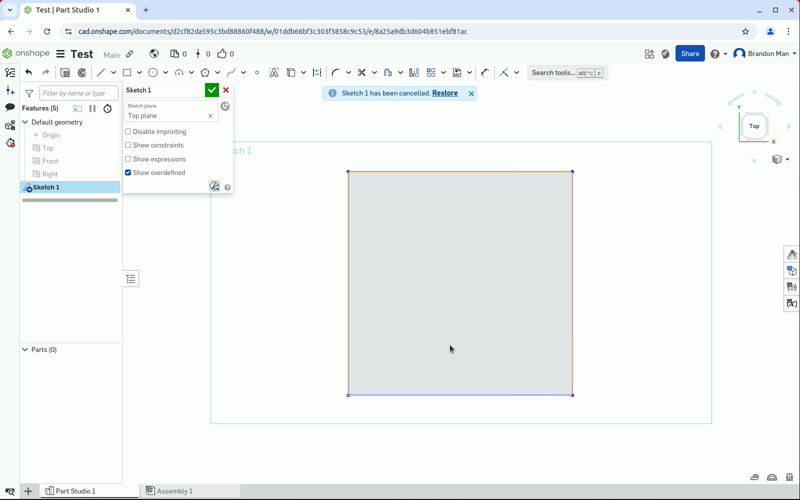
click(450, 344)
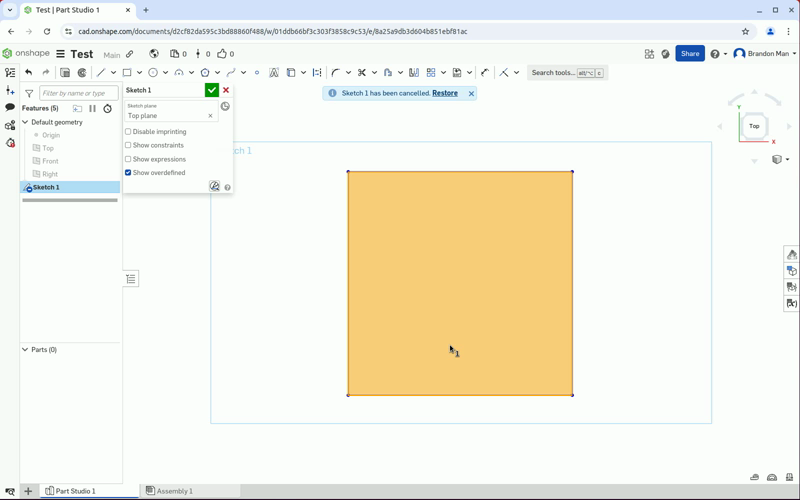
mouse_move(73, 352)
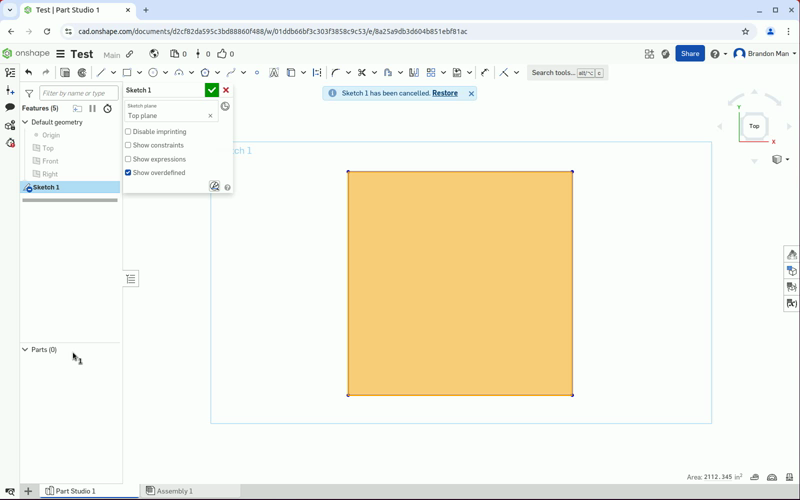
key(shift+y)
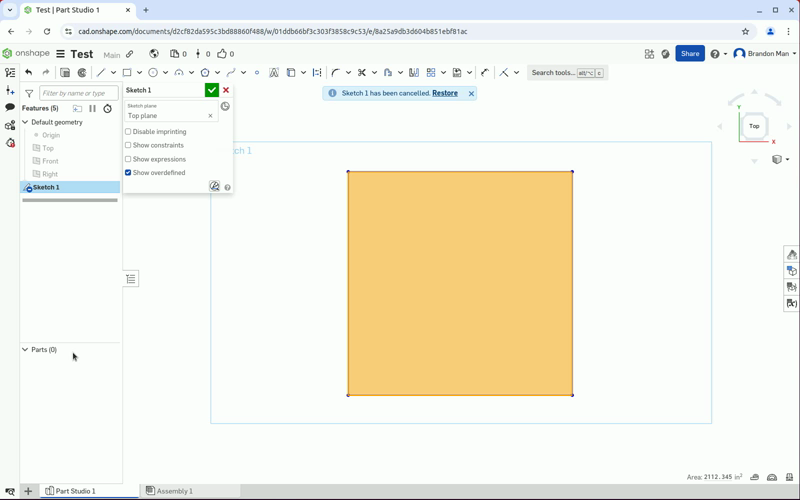
key(shift+e)
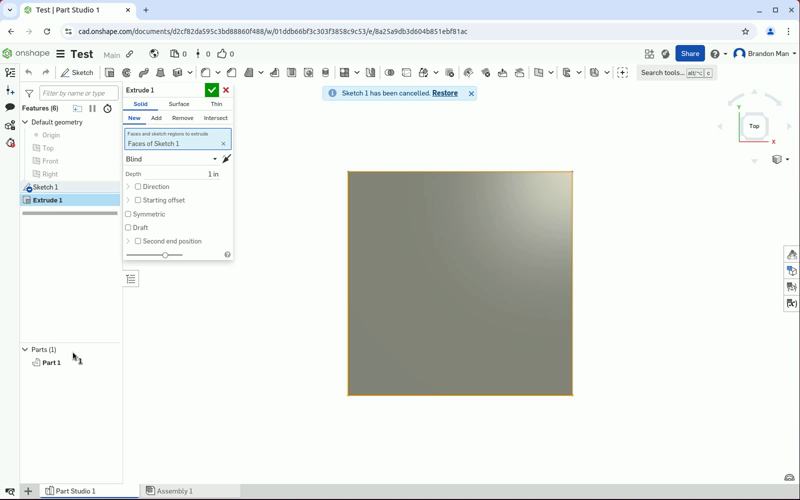
mouse_move(143, 106)
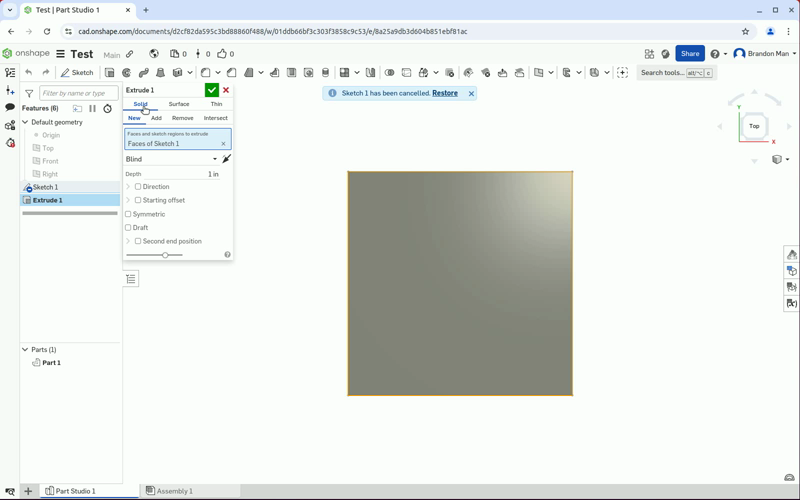
click(143, 106)
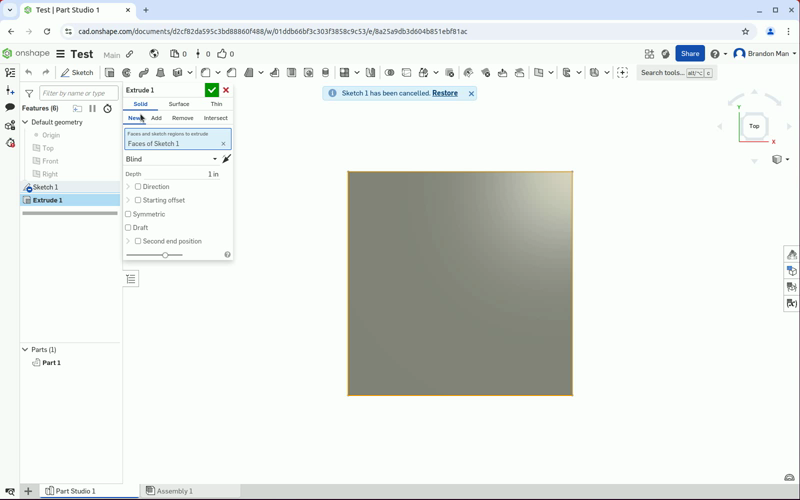
mouse_move(137, 120)
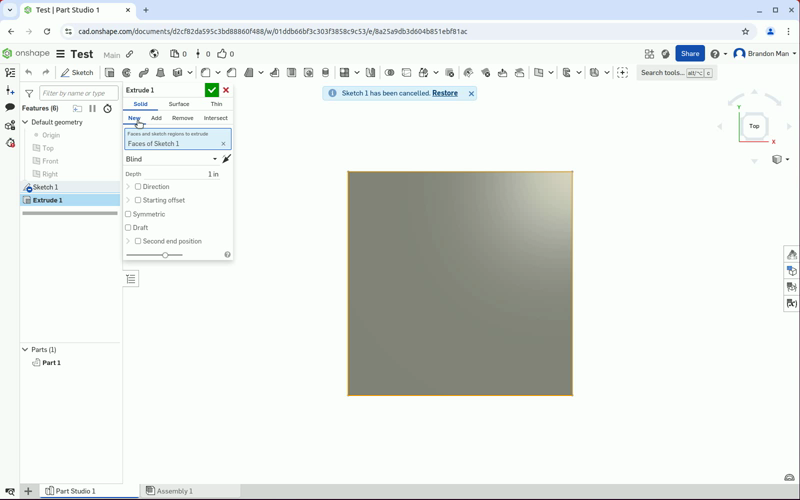
click(137, 120)
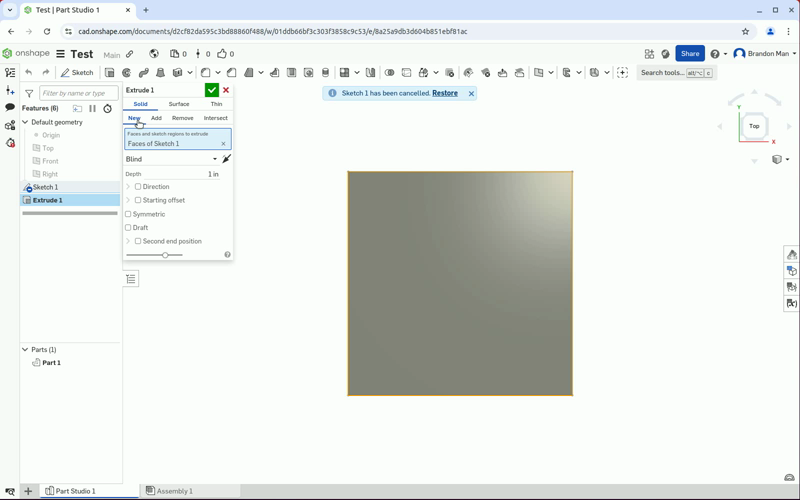
key(tab, 4)
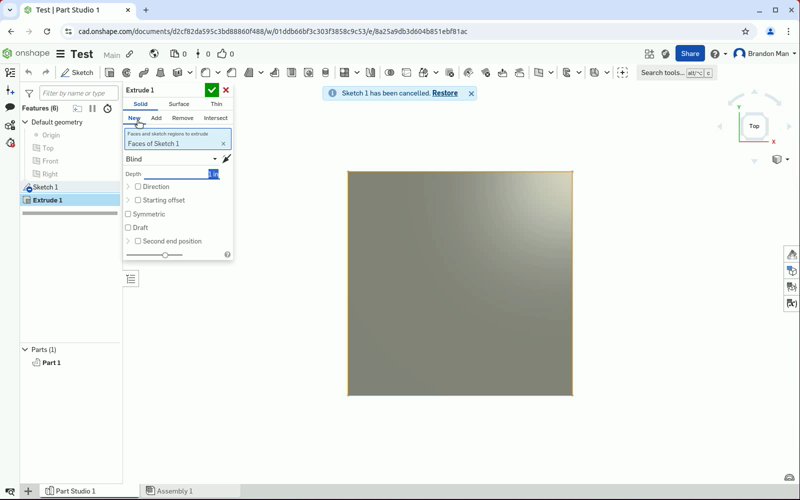
text(6.018)
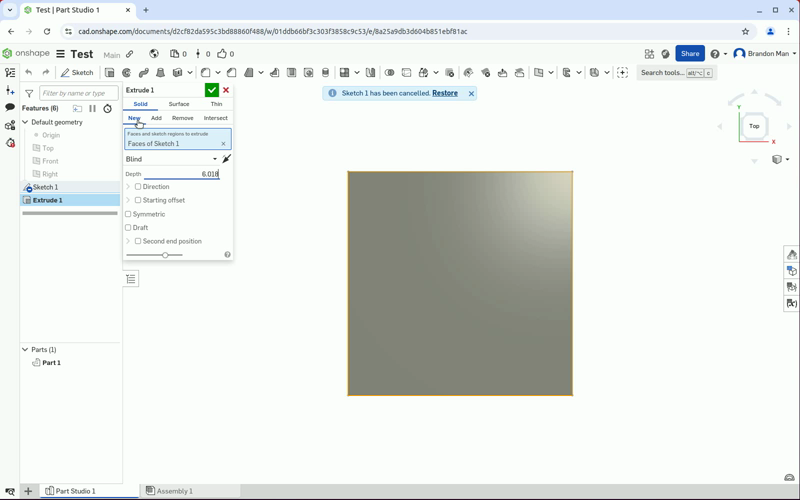
key(enter)
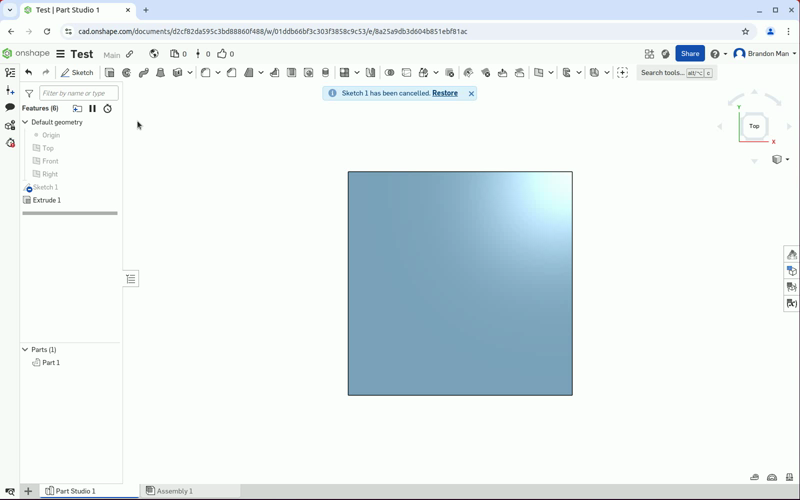
key(shift+h)
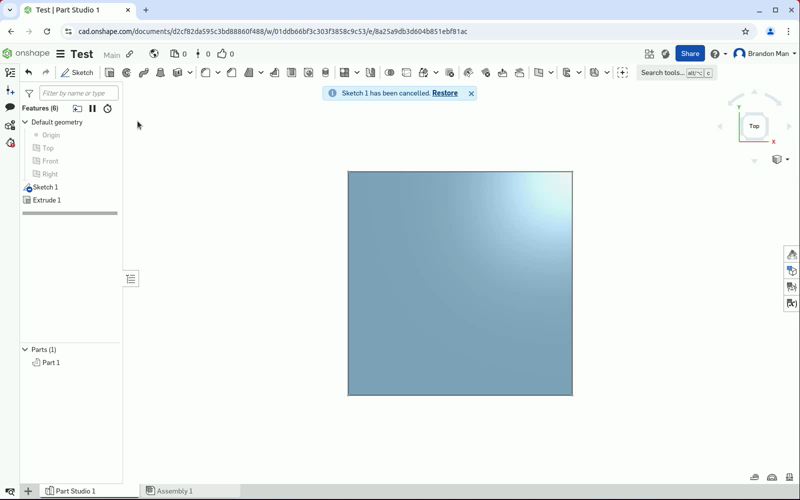
key(shift+h)
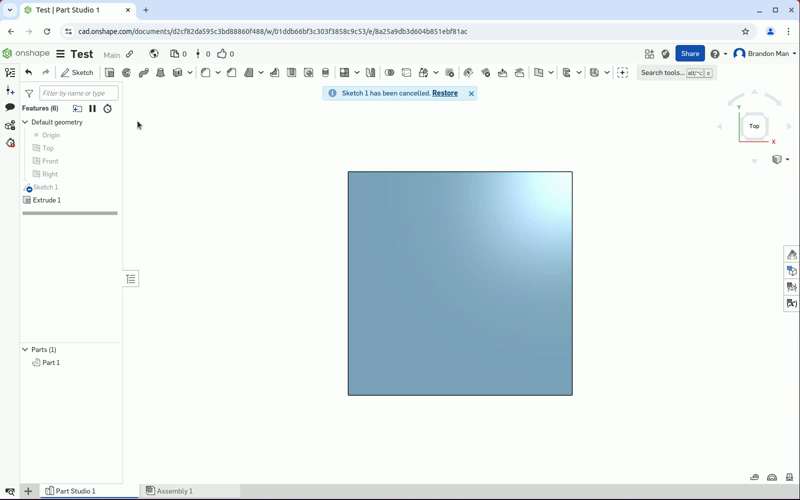
mouse_move(73, 189)
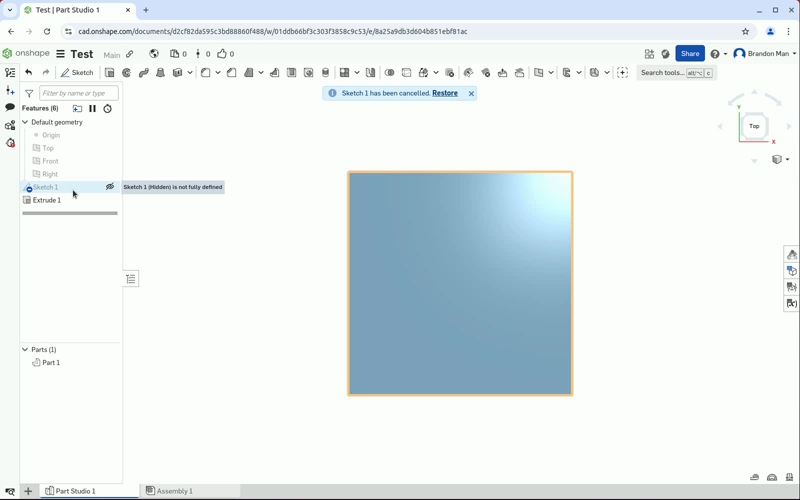
click(73, 189)
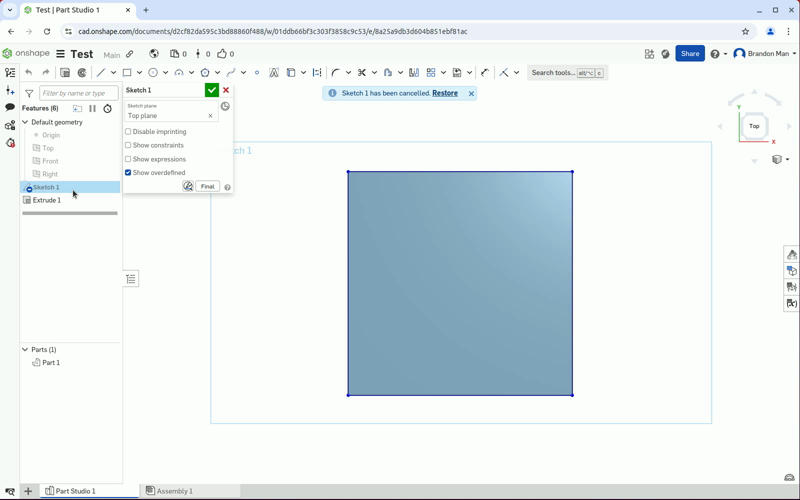
mouse_move(229, 92)
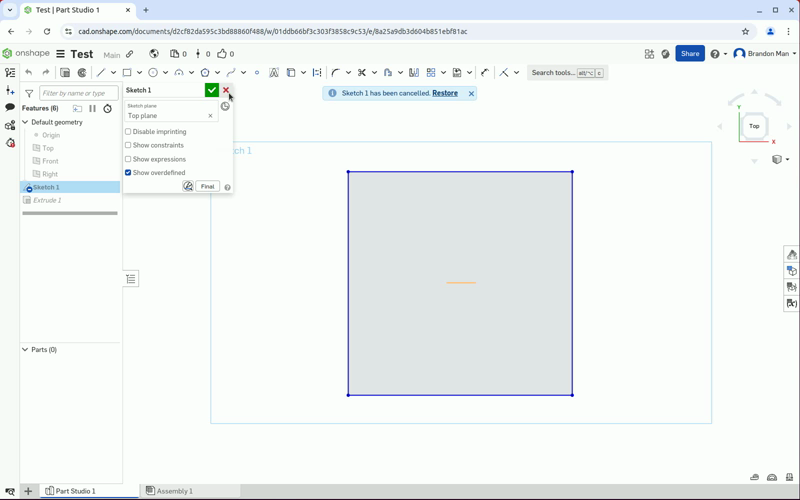
click(229, 92)
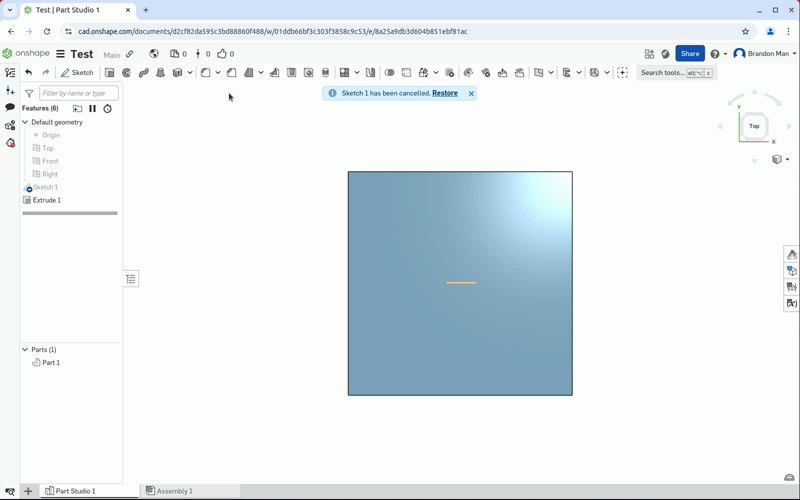
mouse_move(541, 75)
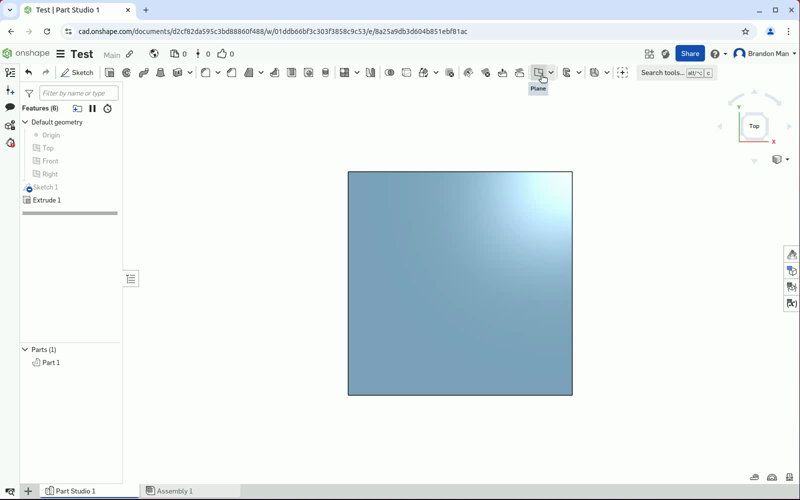
click(541, 75)
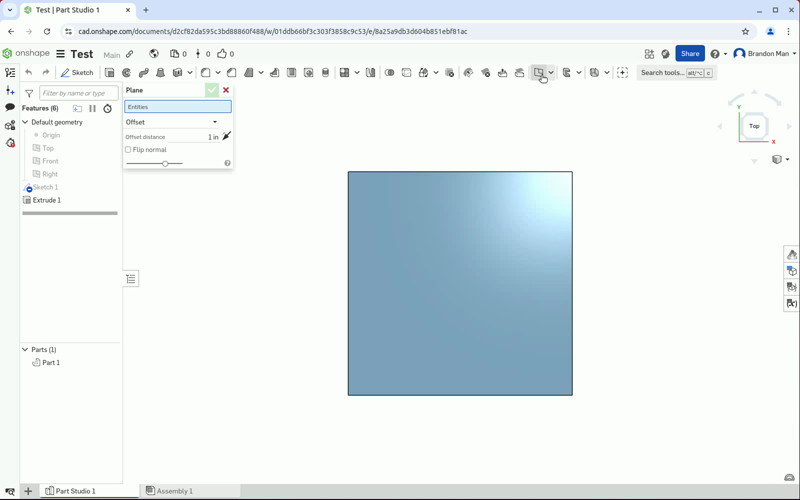
mouse_move(73, 150)
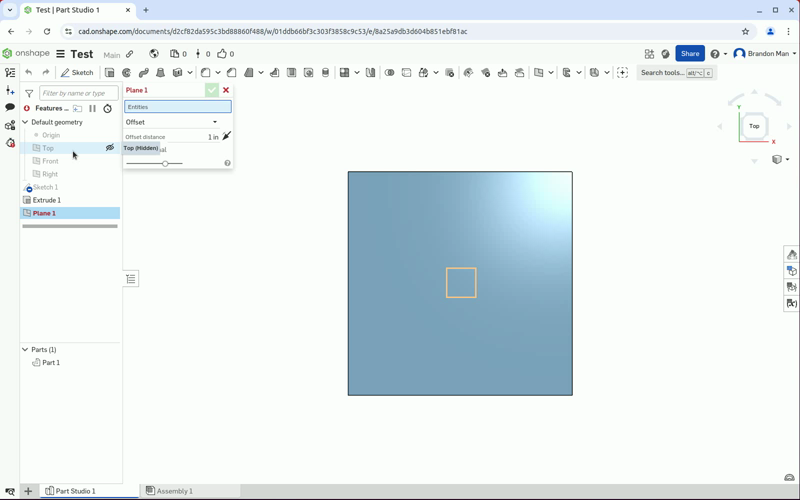
click(73, 150)
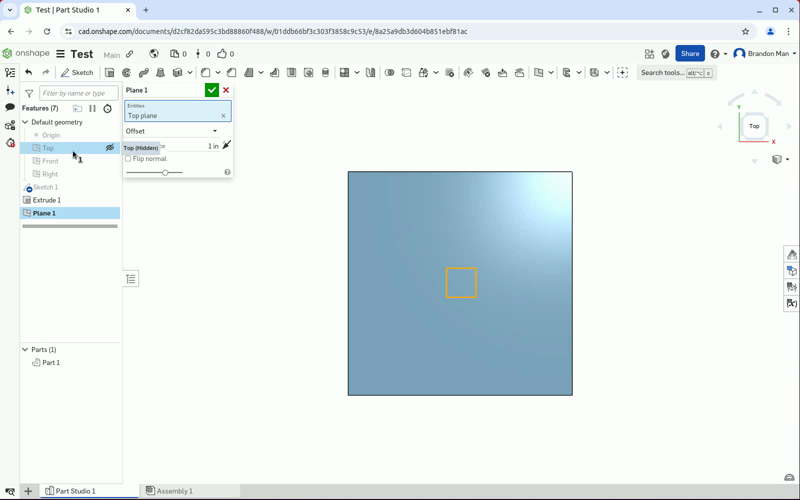
key(tab, 2)
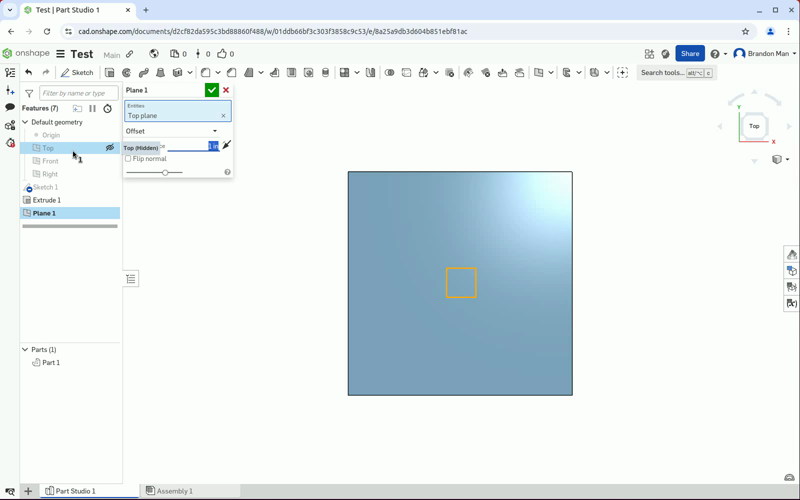
text(6.008)
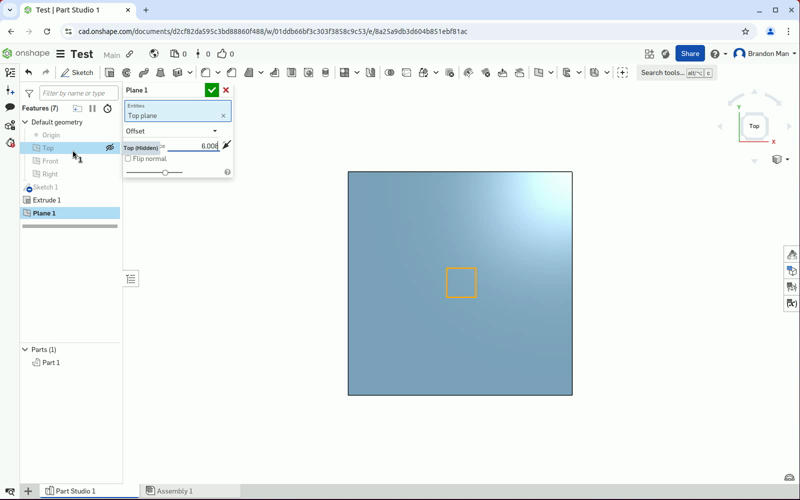
key(enter, 2)
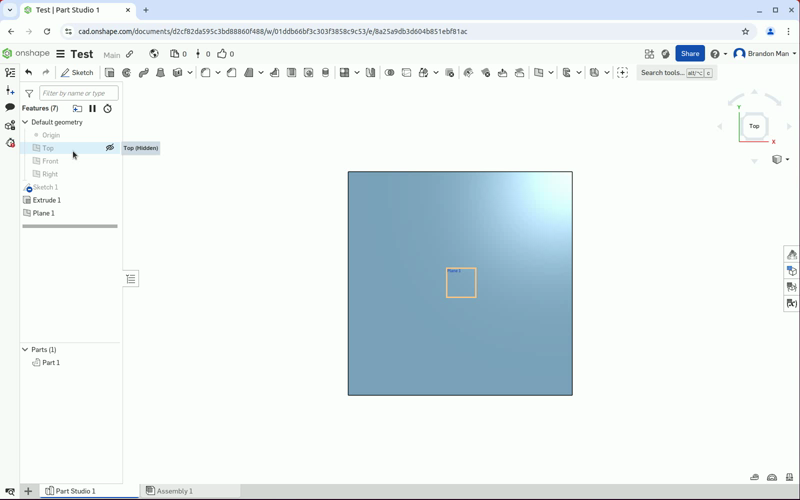
key(shift+s)
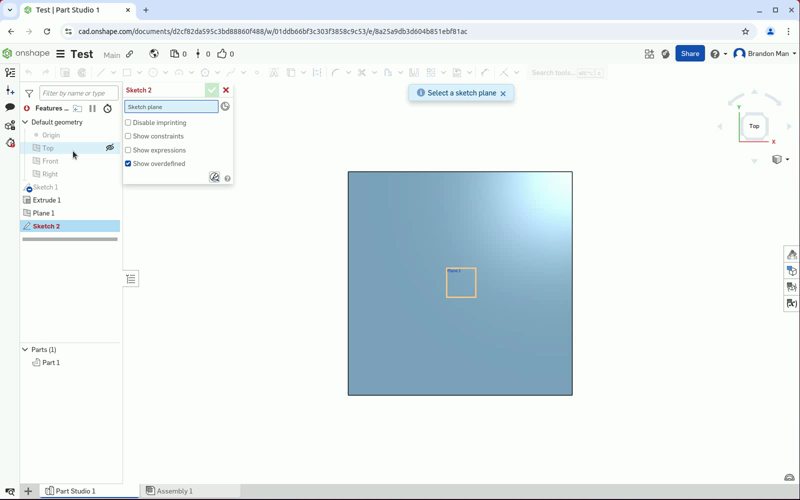
mouse_move(73, 215)
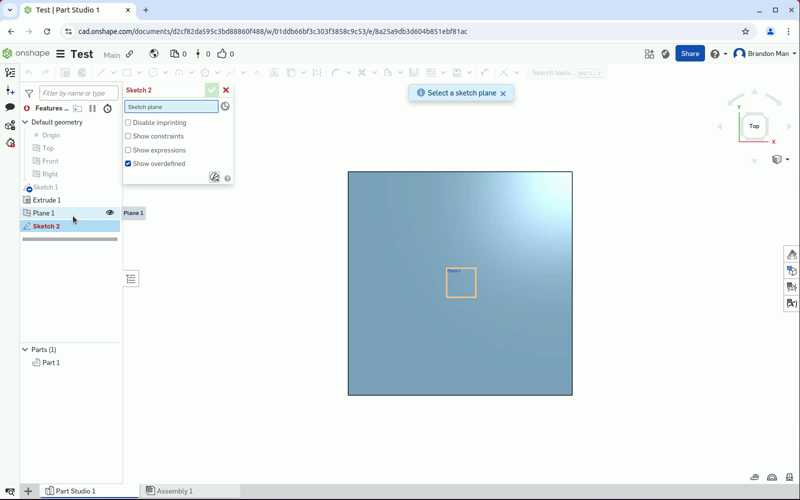
click(73, 215)
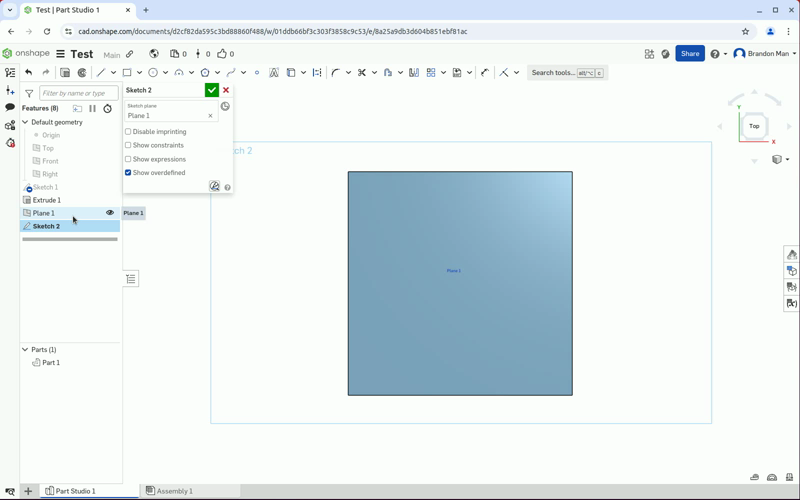
mouse_move(73, 352)
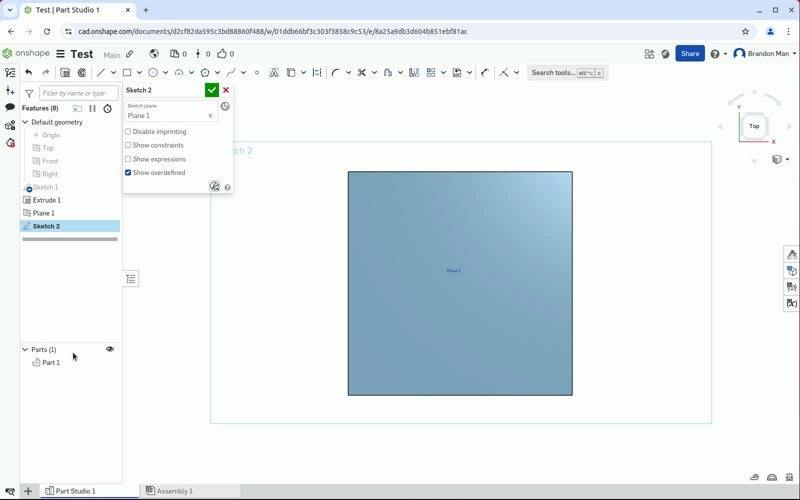
key(y)
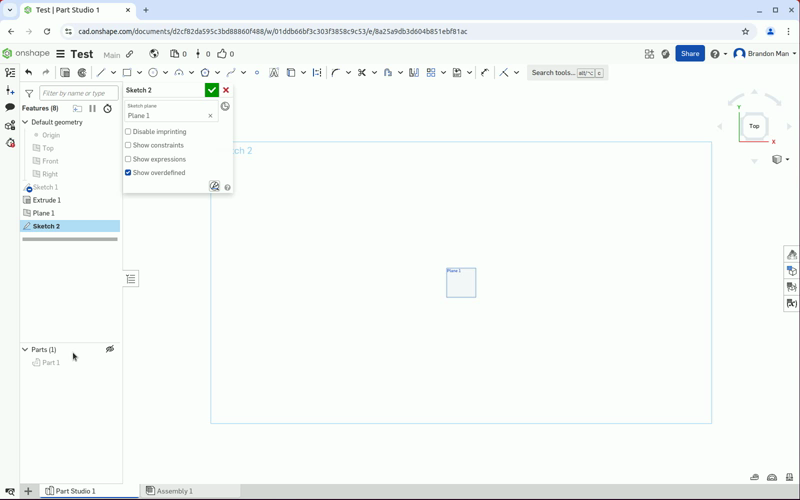
key(l)
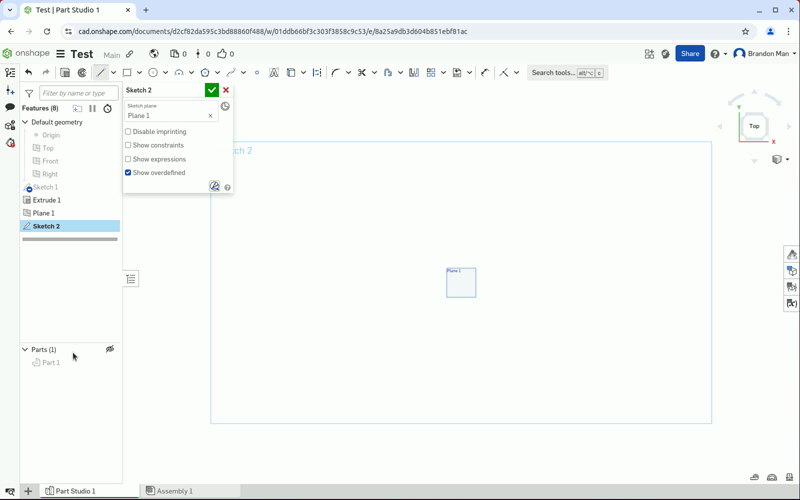
key_down(shift)
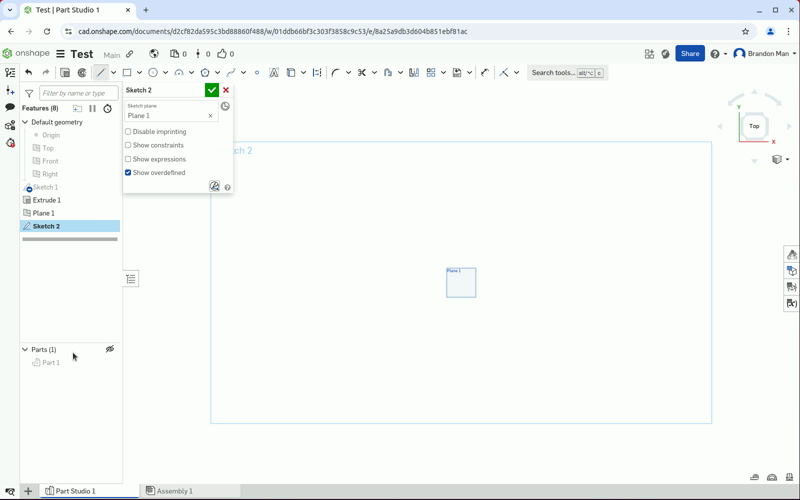
mouse_move(348, 395)
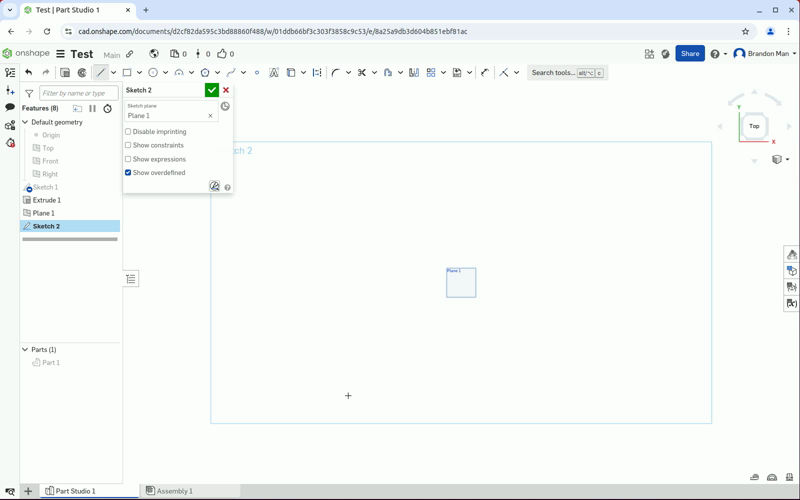
click(348, 395)
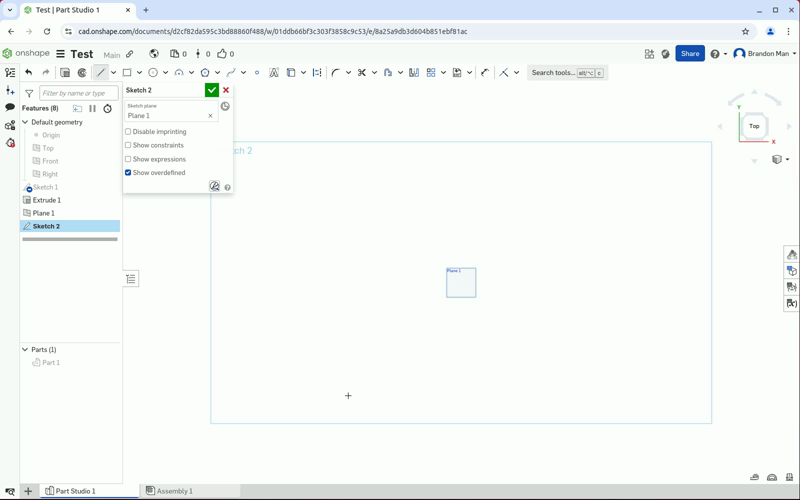
key_up(shift)
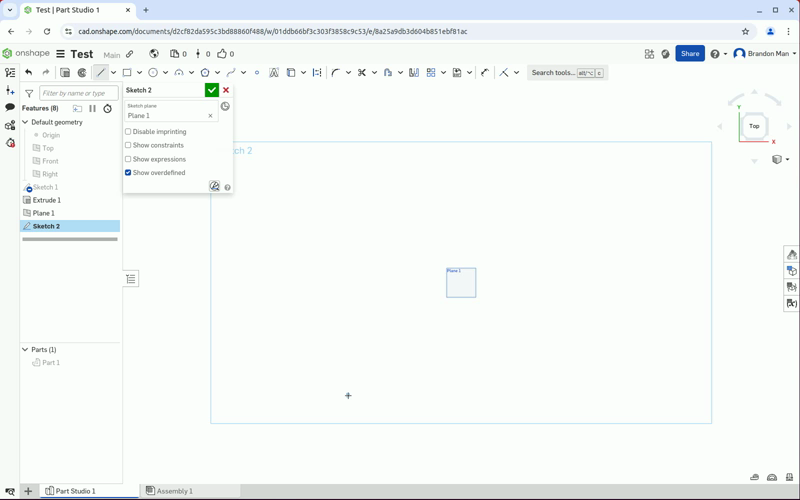
key_down(shift)
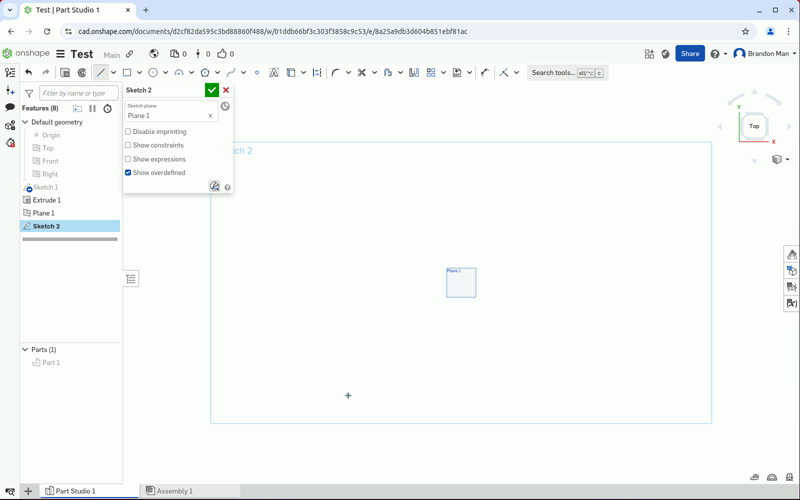
mouse_move(554, 395)
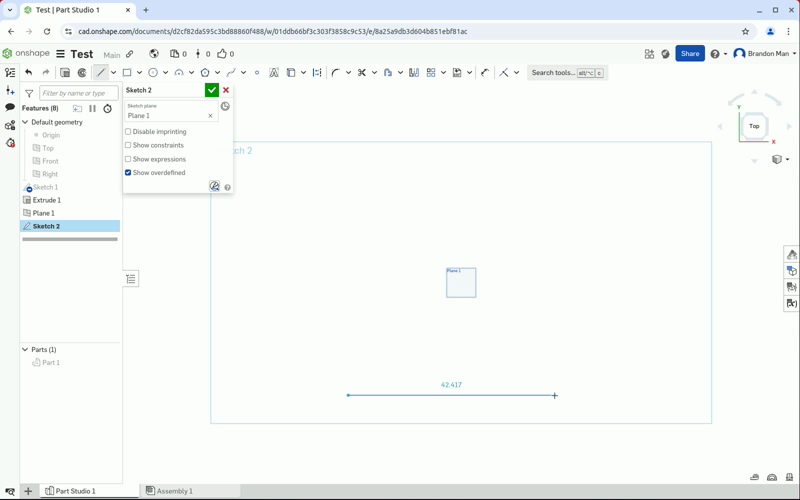
click(554, 395)
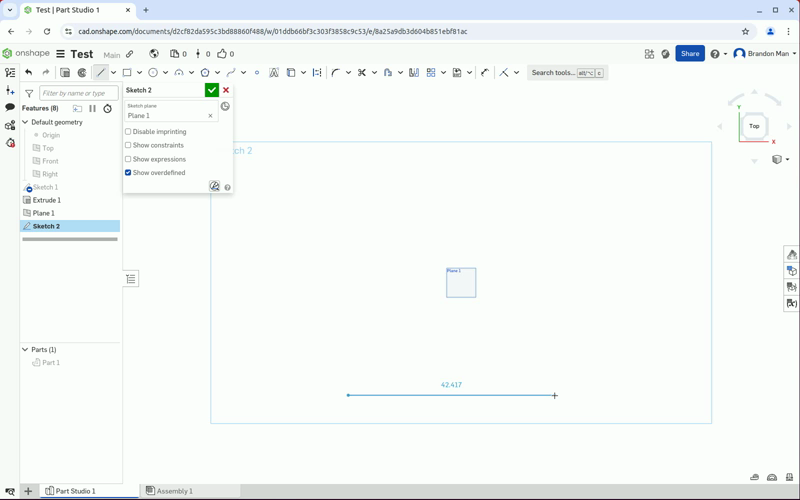
key_up(shift)
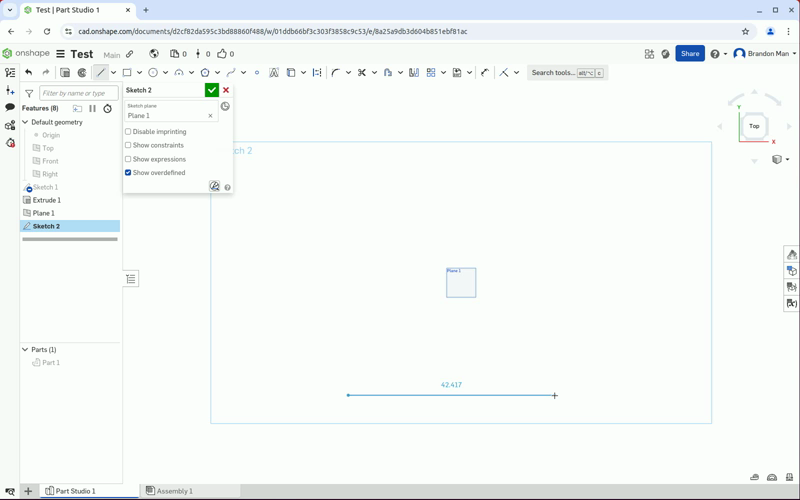
key_down(shift)
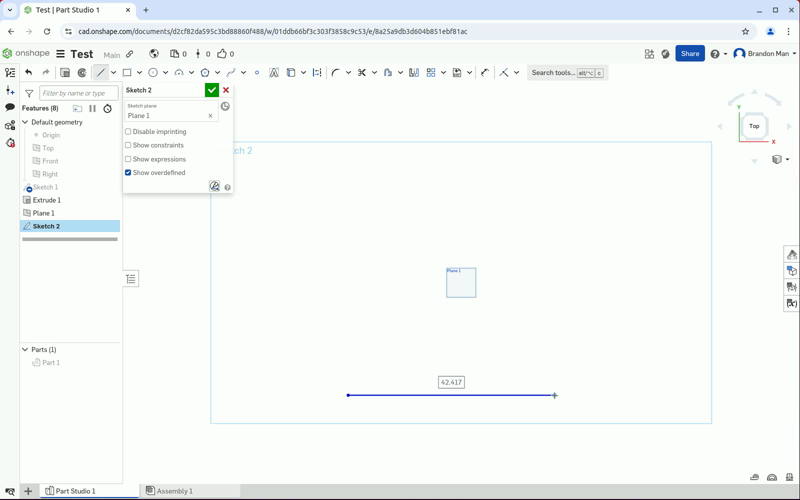
mouse_move(554, 189)
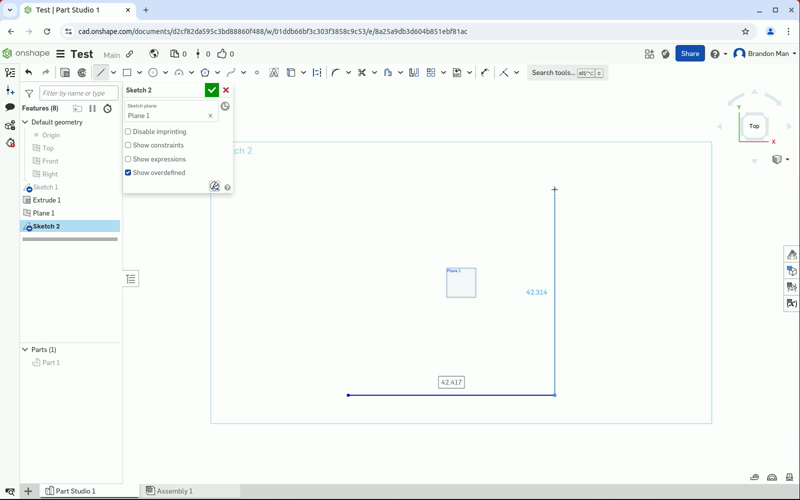
click(554, 189)
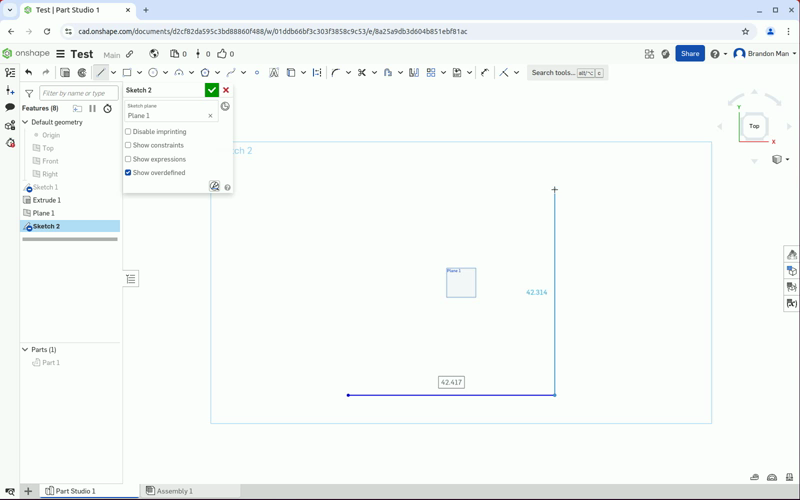
key_up(shift)
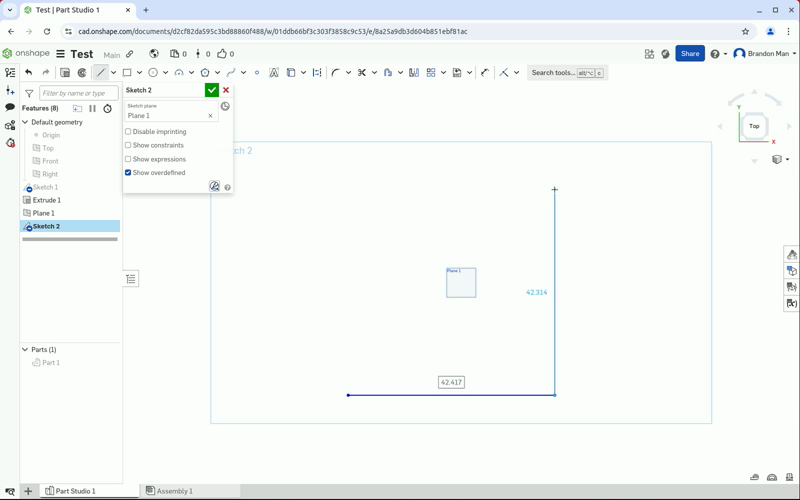
key_down(shift)
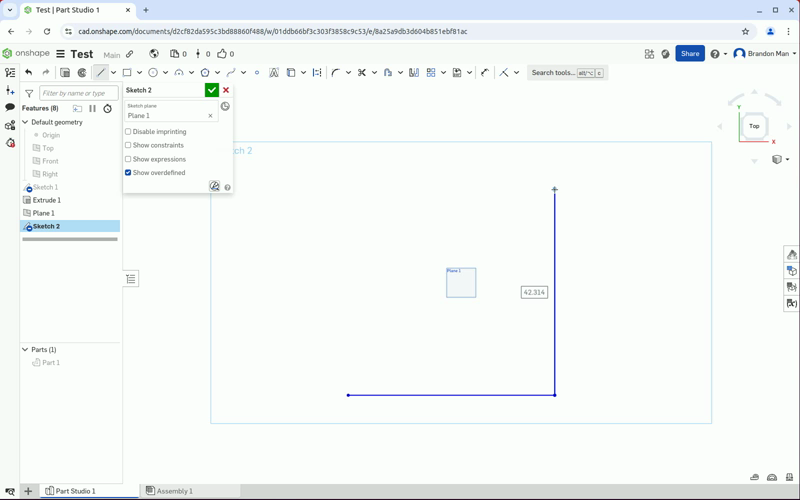
mouse_move(348, 189)
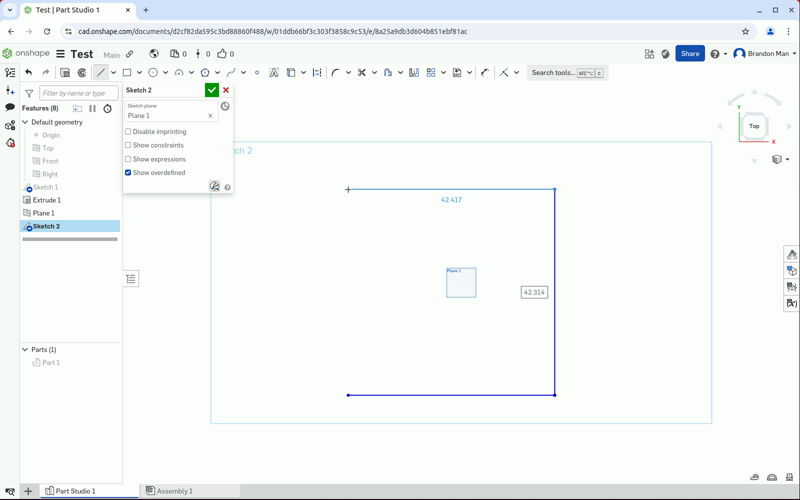
click(348, 189)
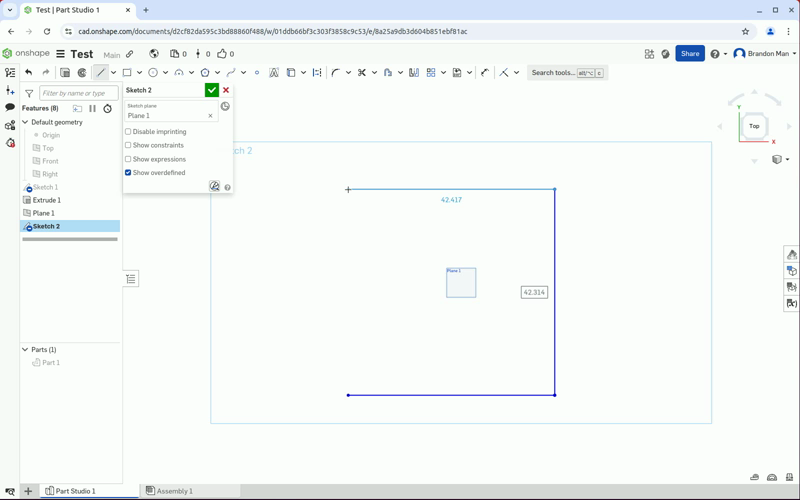
key_up(shift)
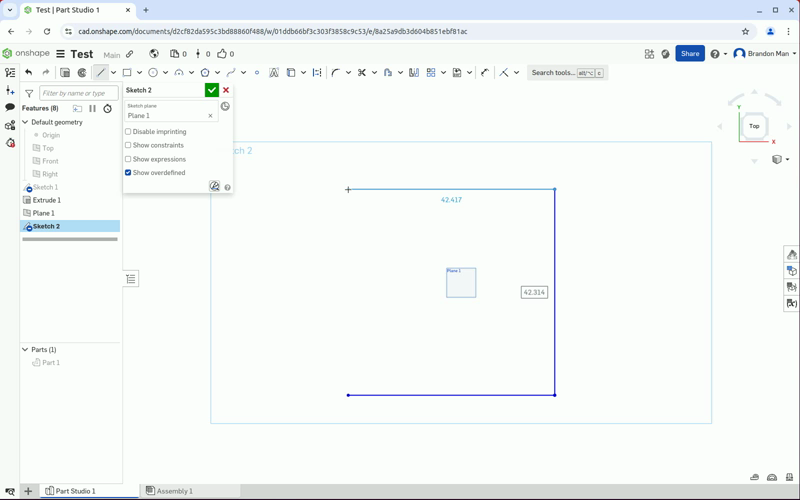
key_down(shift)
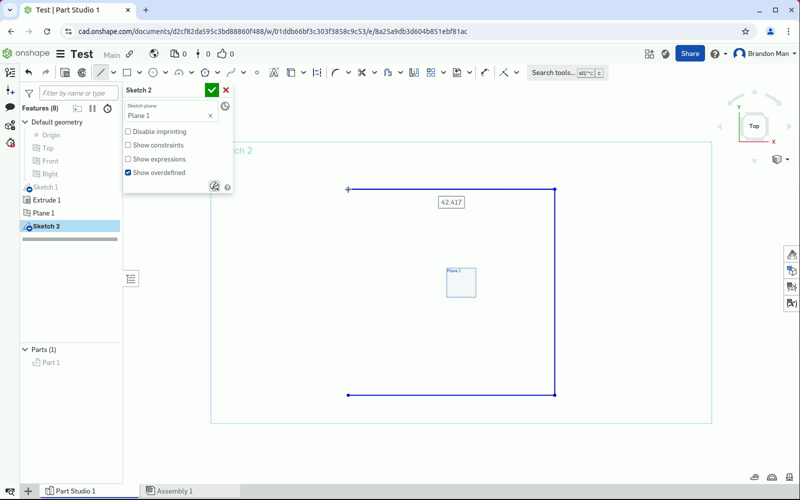
mouse_move(348, 395)
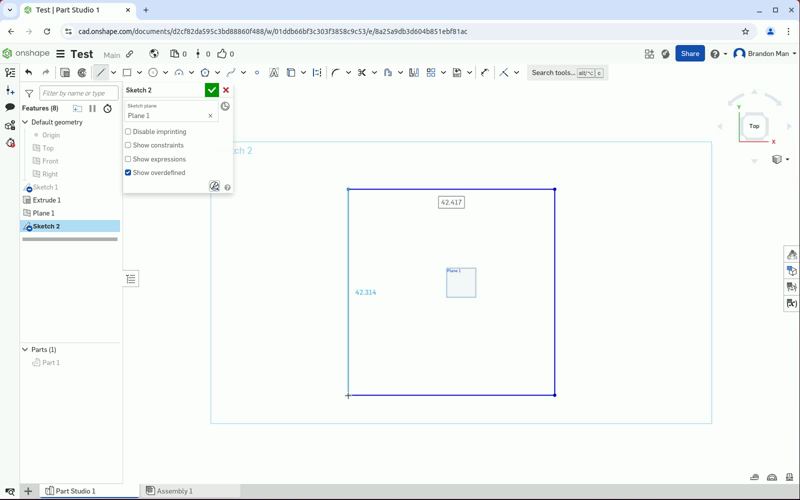
key_up(shift)
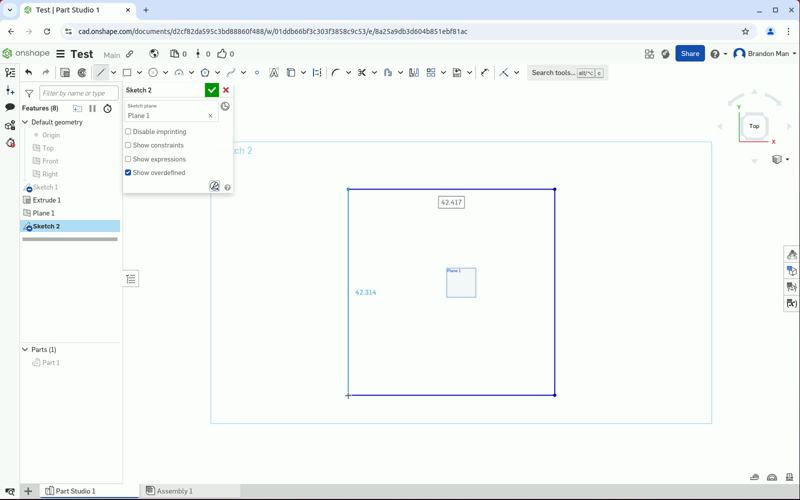
click(348, 395)
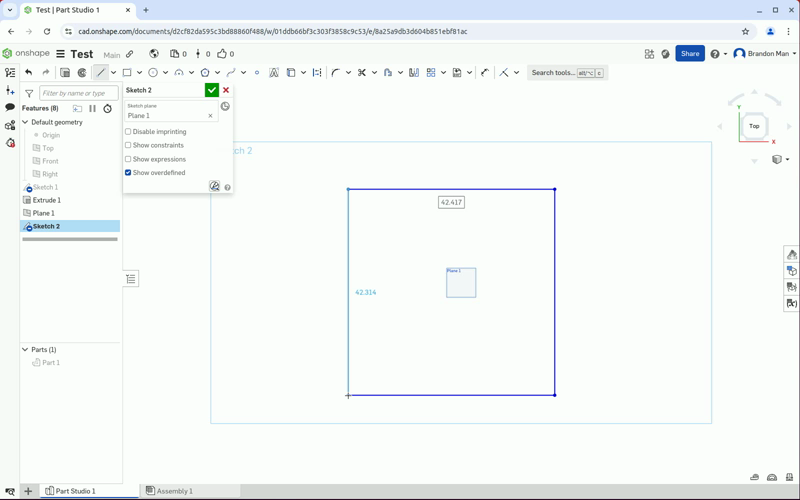
key(esc)
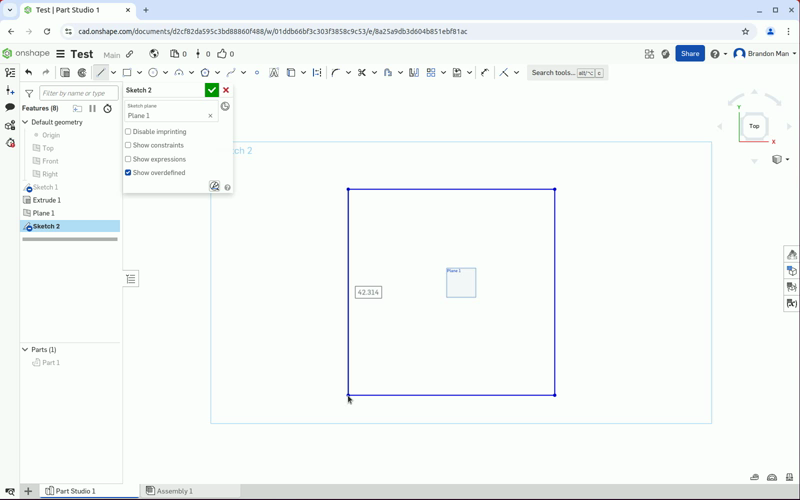
mouse_move(439, 290)
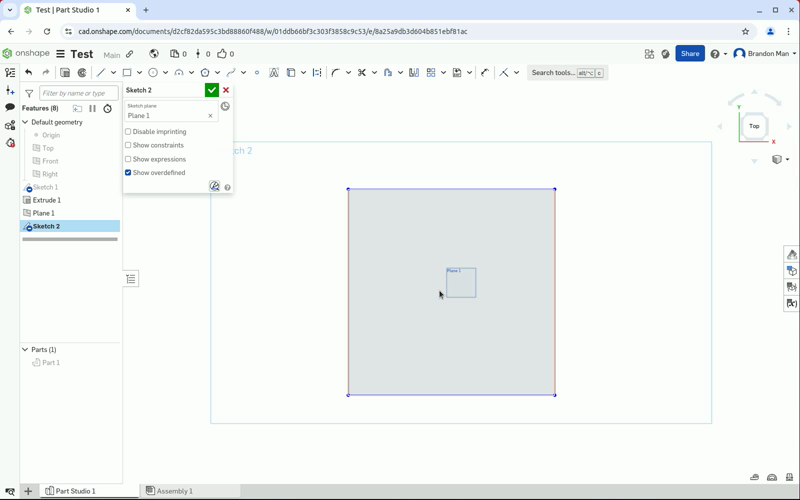
click(439, 290)
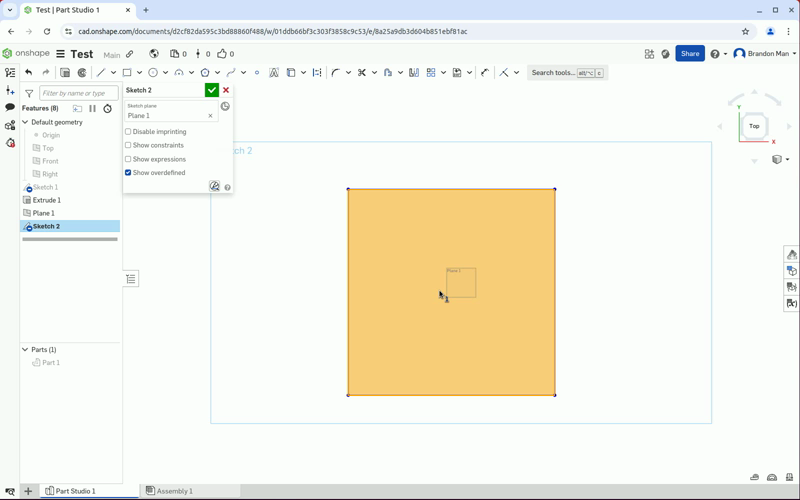
mouse_move(73, 352)
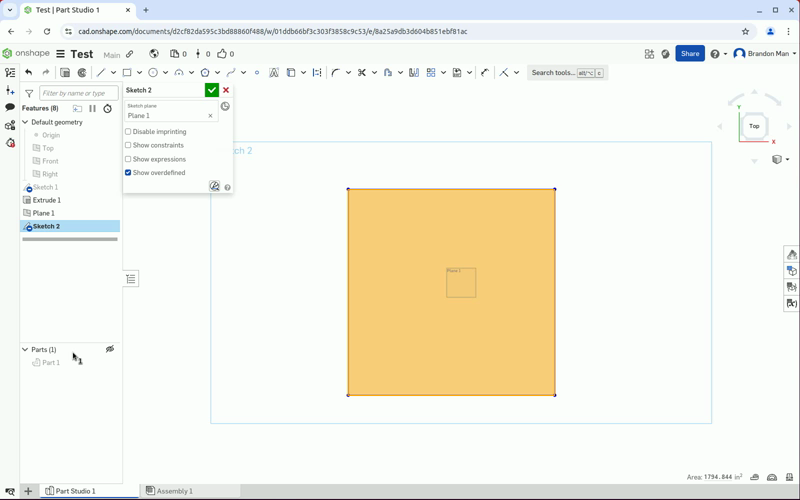
key(shift+y)
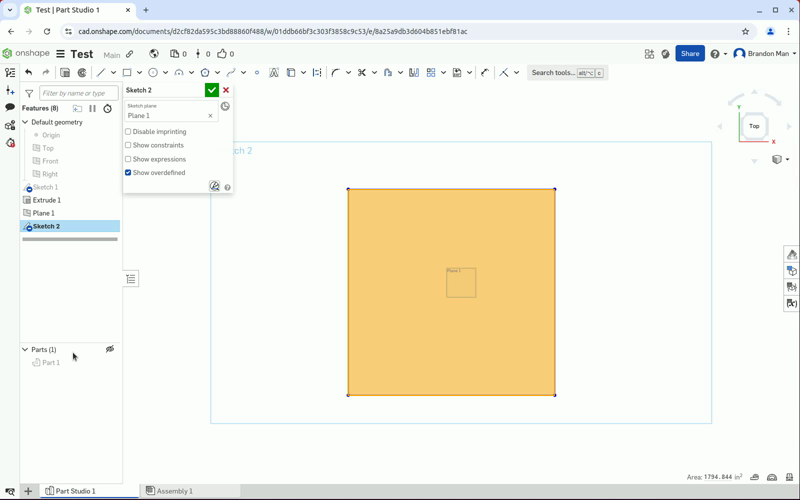
key(shift+e)
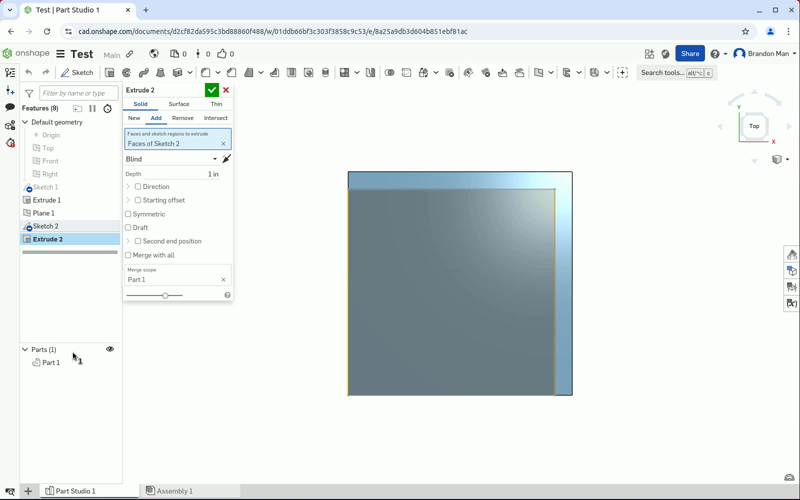
mouse_move(143, 106)
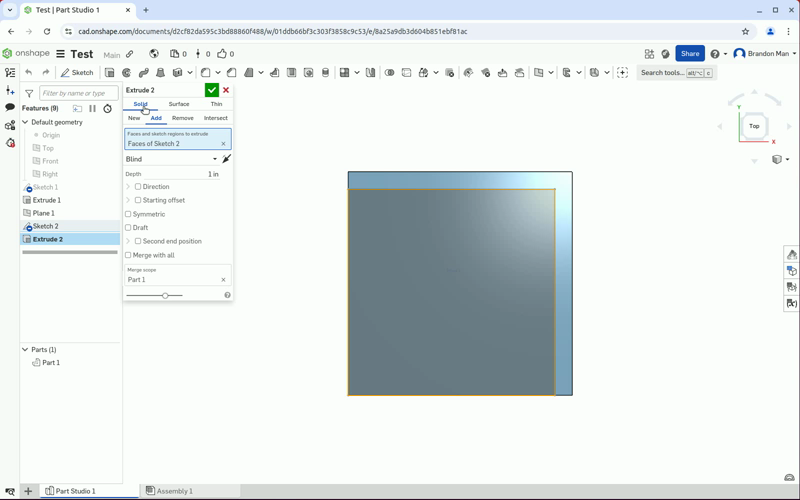
click(143, 106)
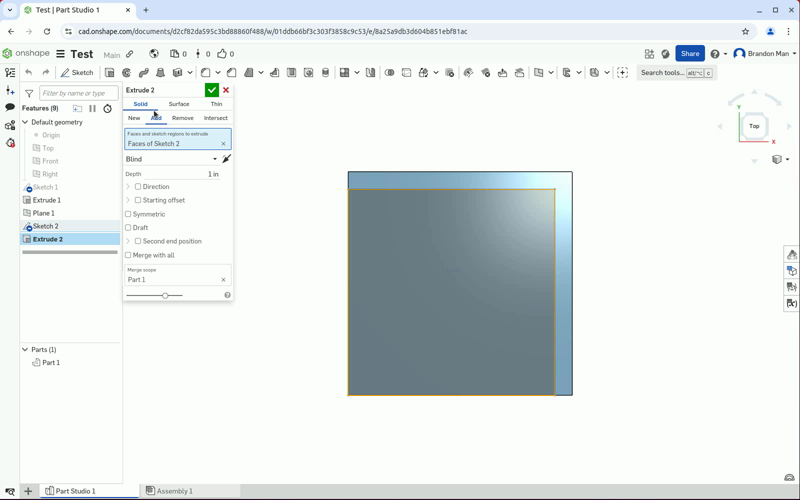
mouse_move(186, 120)
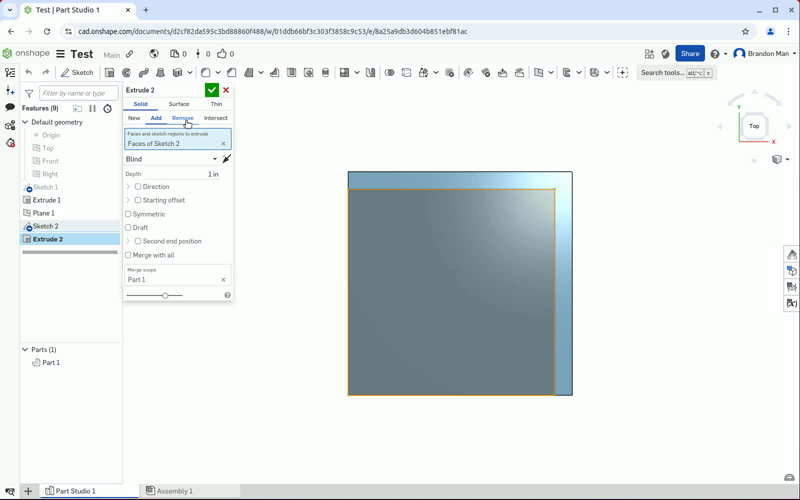
click(186, 120)
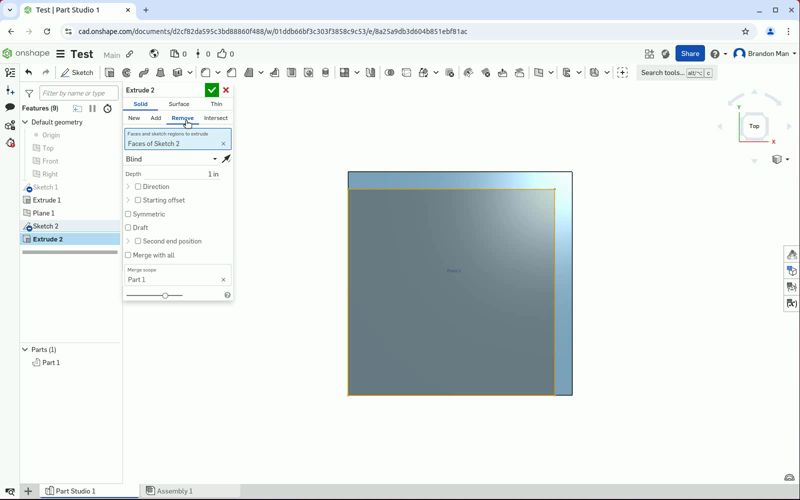
key(tab, 4)
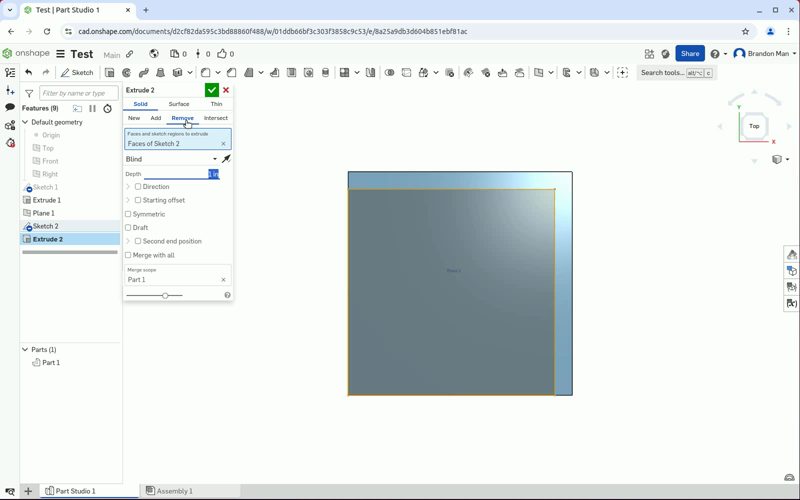
text(2.889)
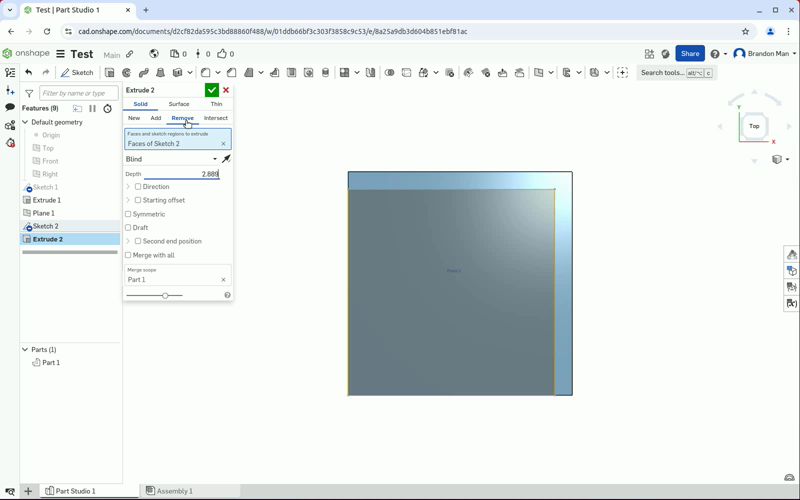
key(tab, 6)
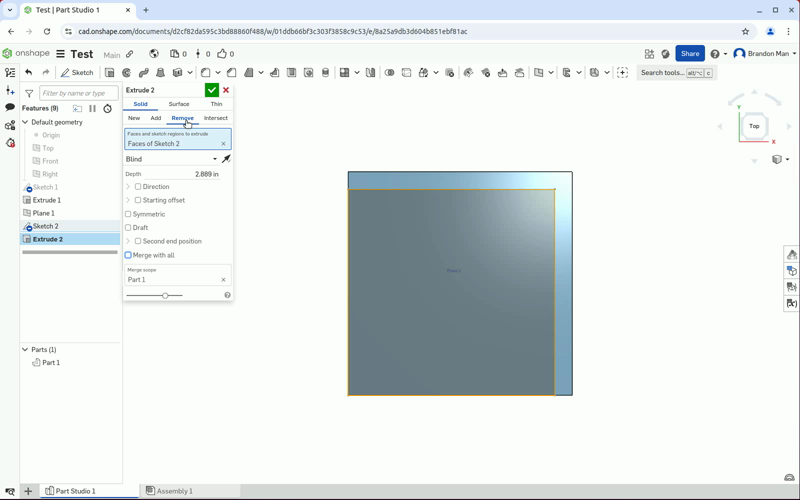
key(space)
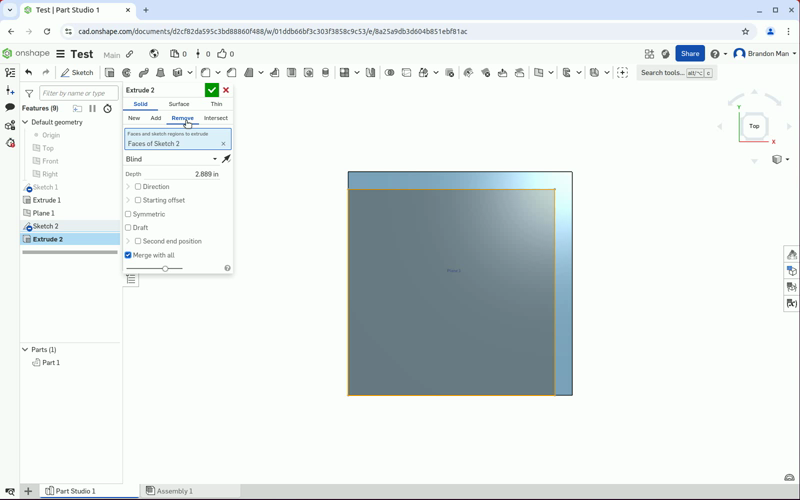
key(enter)
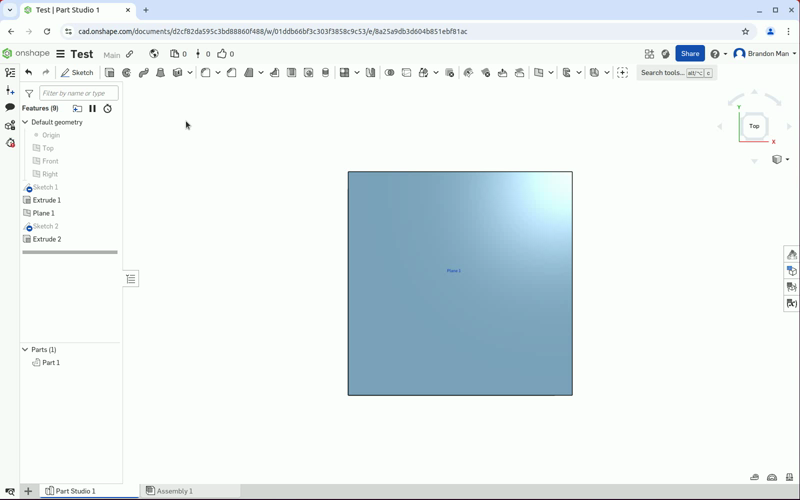
key(shift+h)
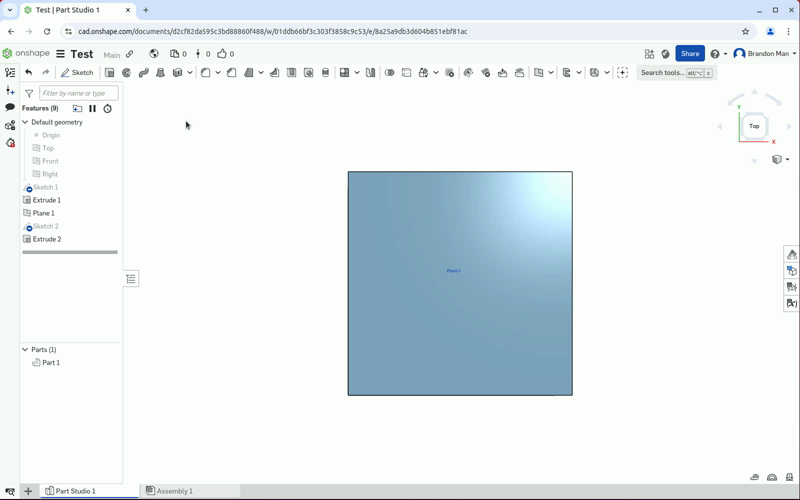
key(shift+h)
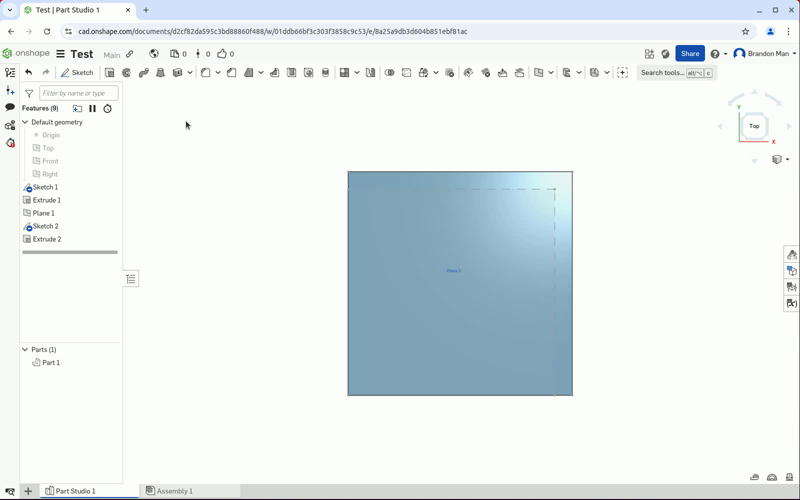
key(shift+7)
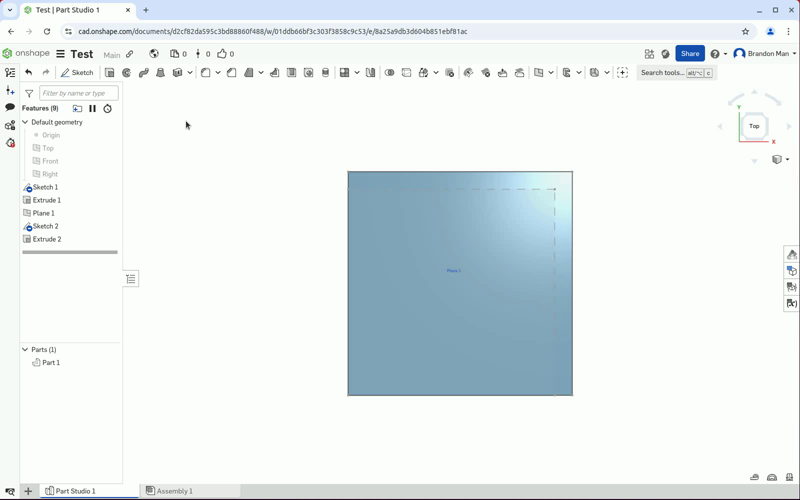
key(up, 3)
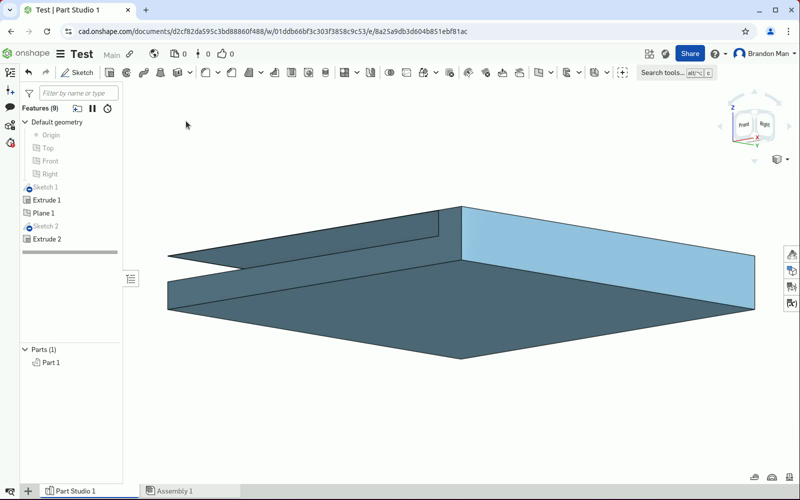
key(left, 3)
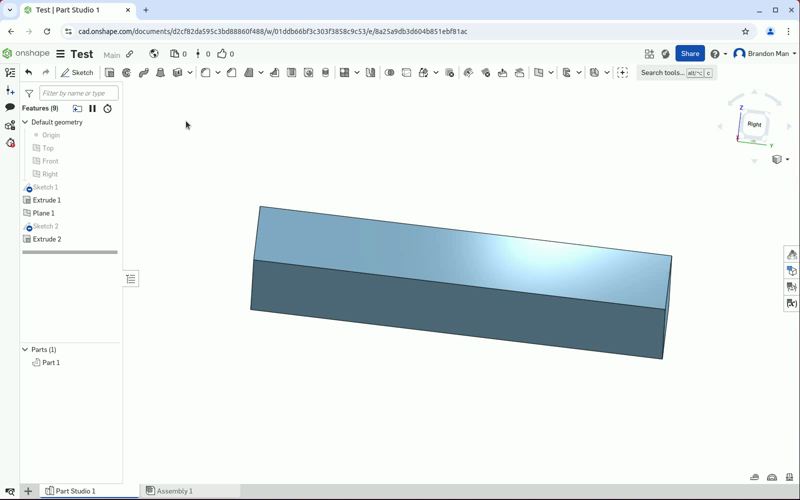
key(right, 3)
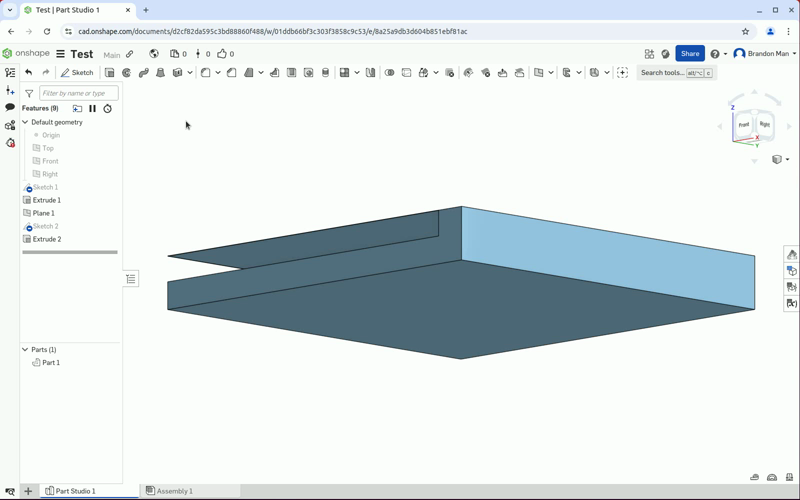
key(down, 3)
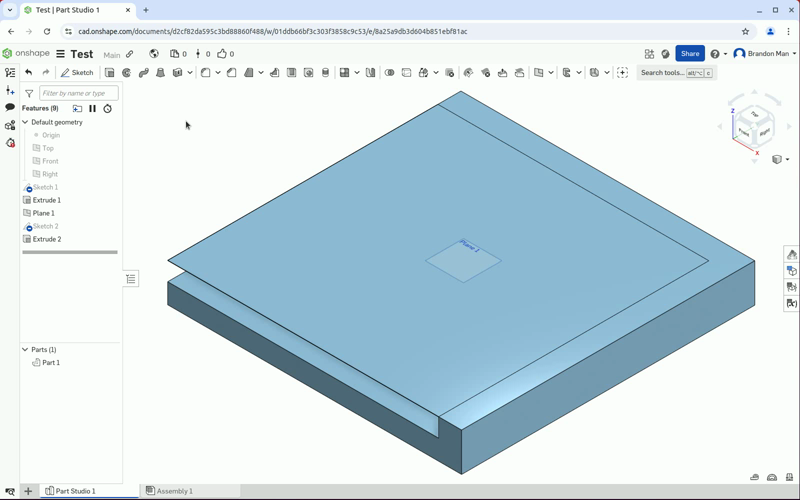
mouse_move(73, 189)
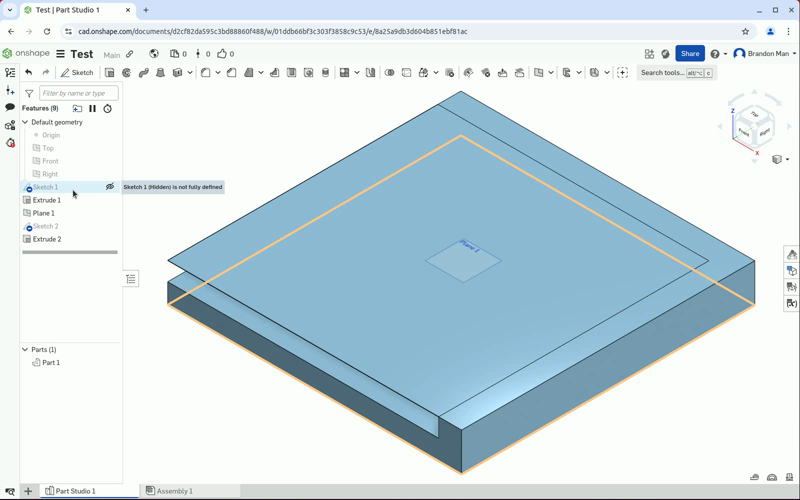
click(73, 189)